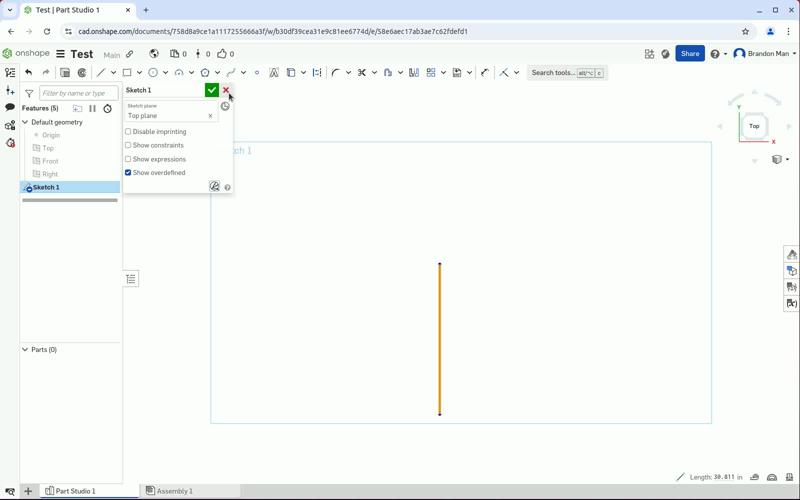
key(shift+h)
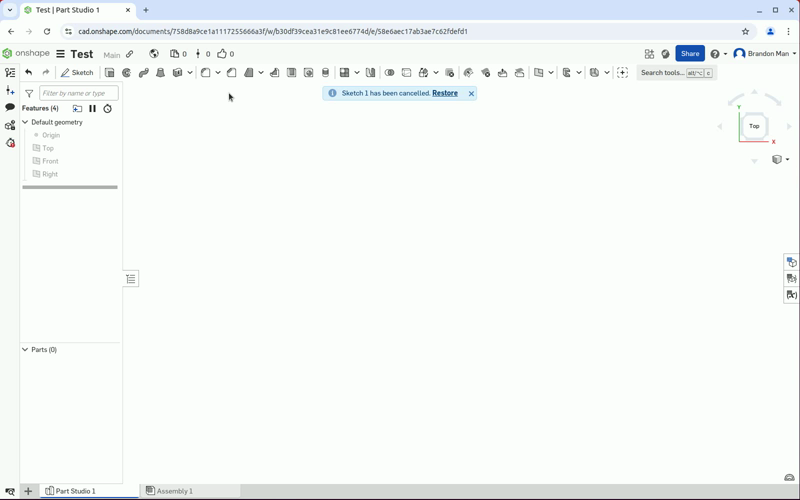
mouse_move(73, 352)
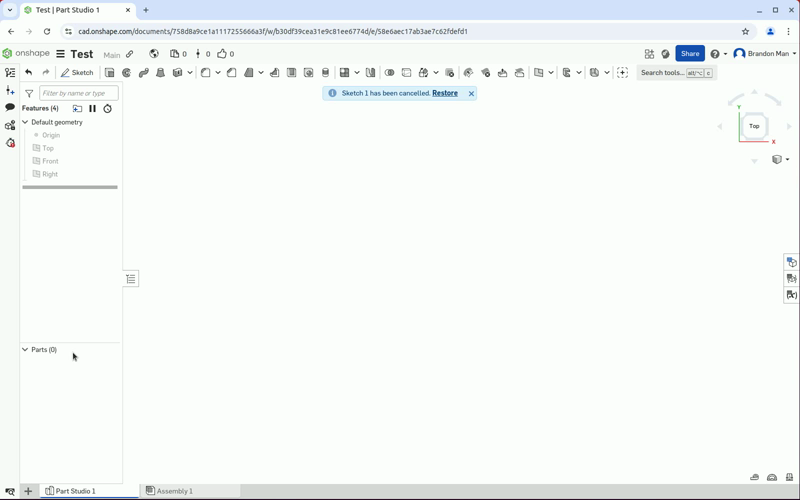
key(y)
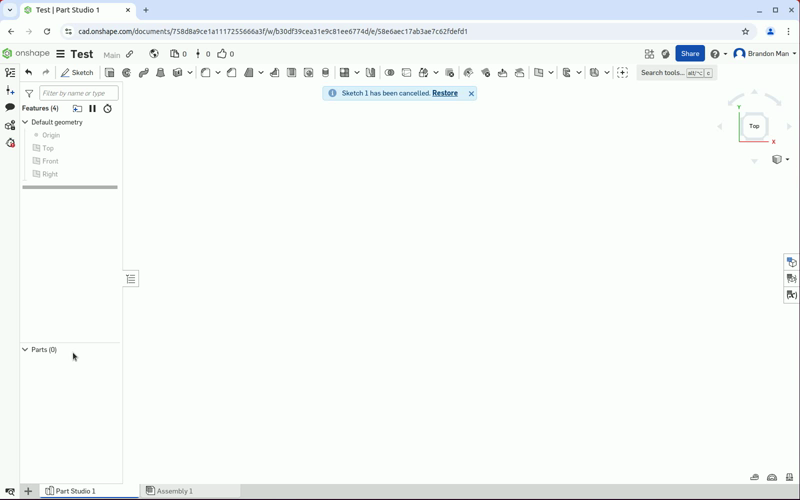
key(shift+p)
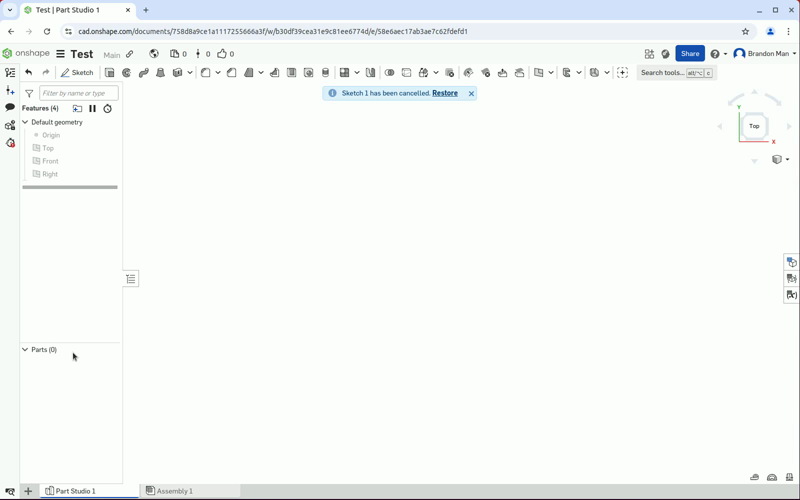
key(space)
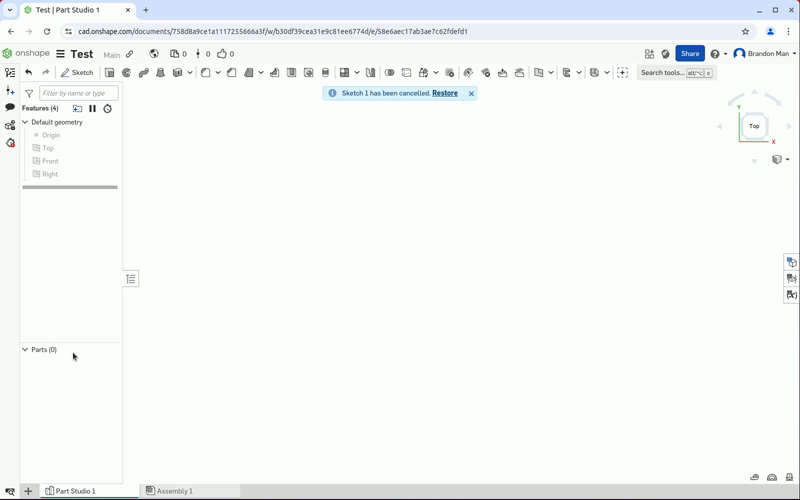
key_down(shift)
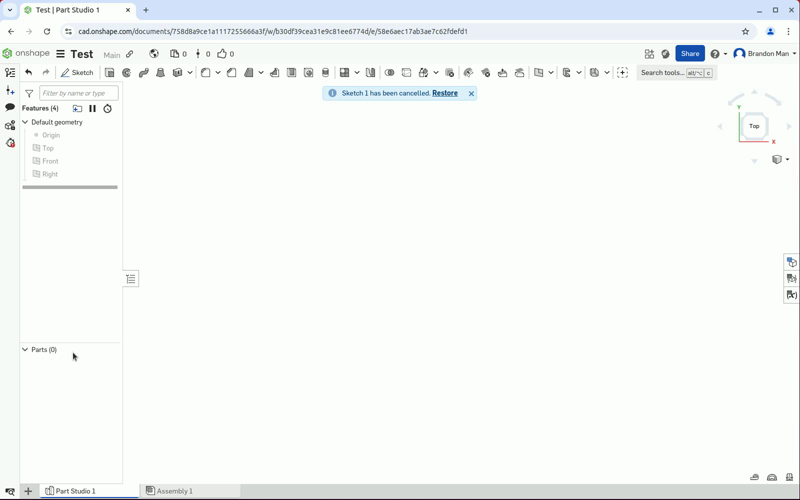
key(up)
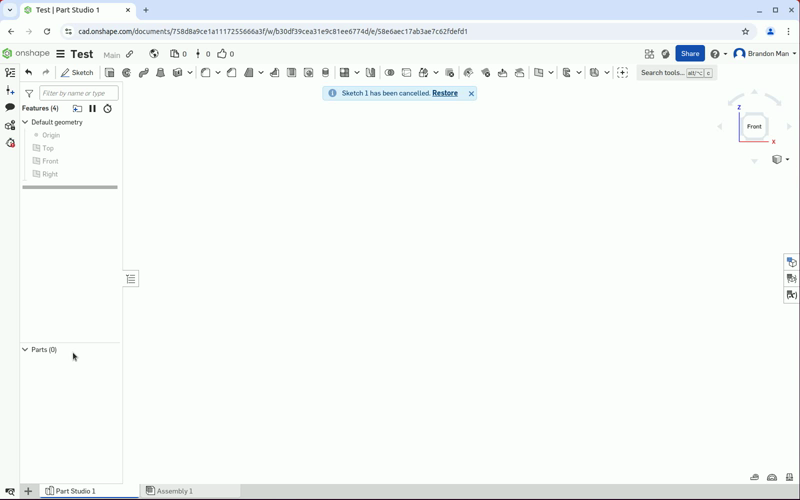
key_up(shift)
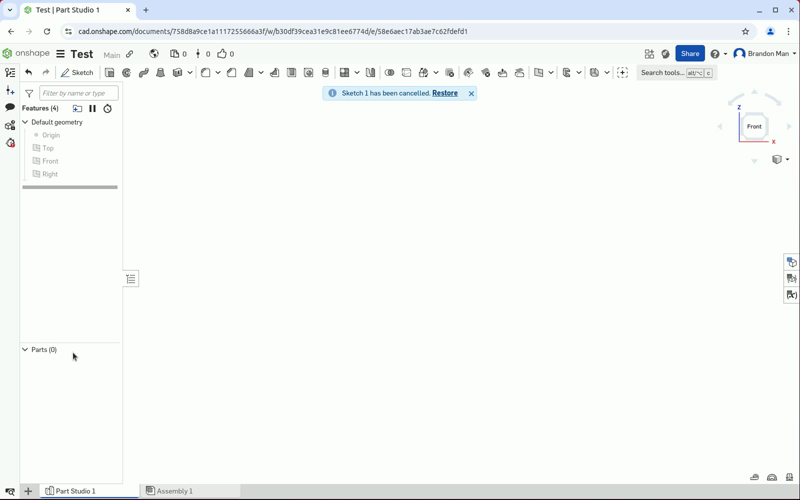
mouse_move(73, 352)
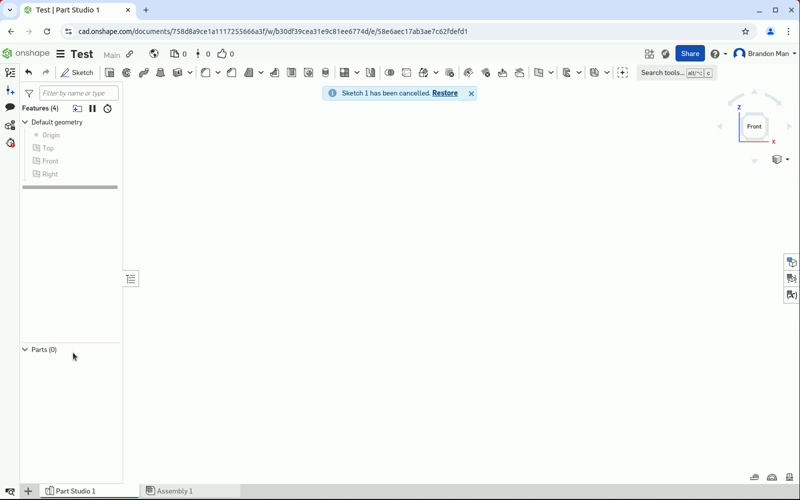
key(shift+y)
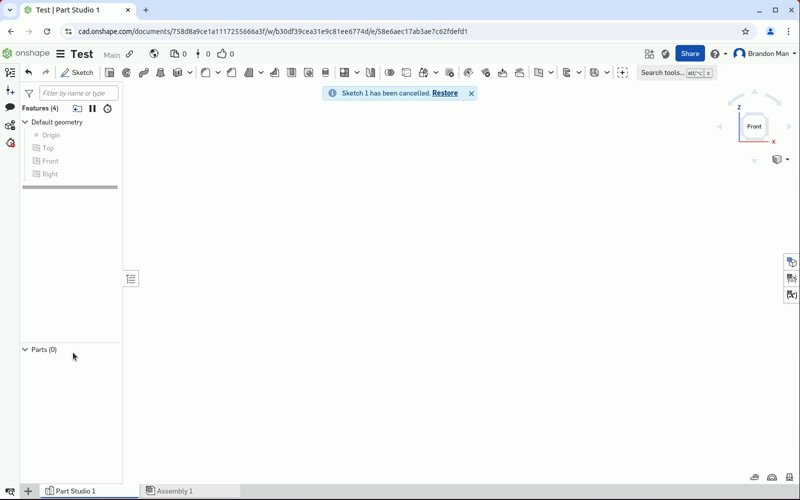
key(shift+s)
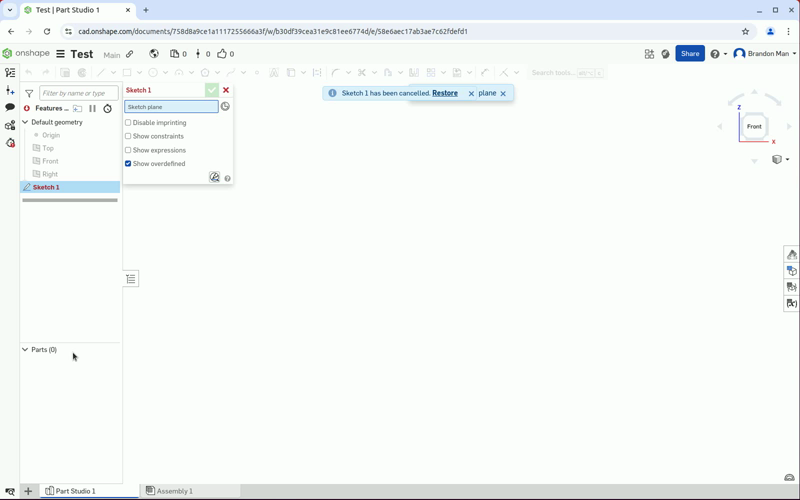
mouse_move(73, 163)
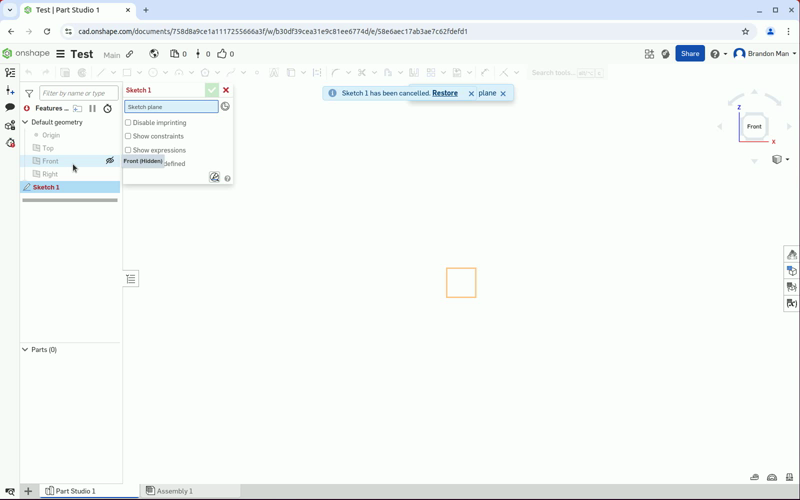
click(73, 163)
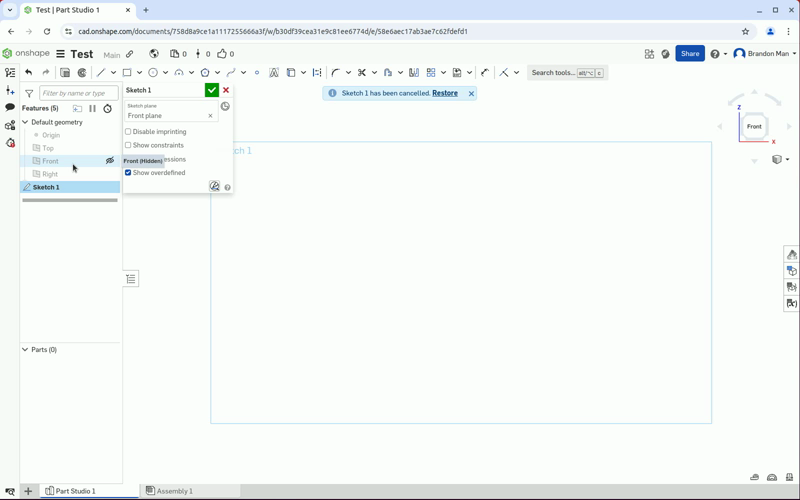
mouse_move(73, 352)
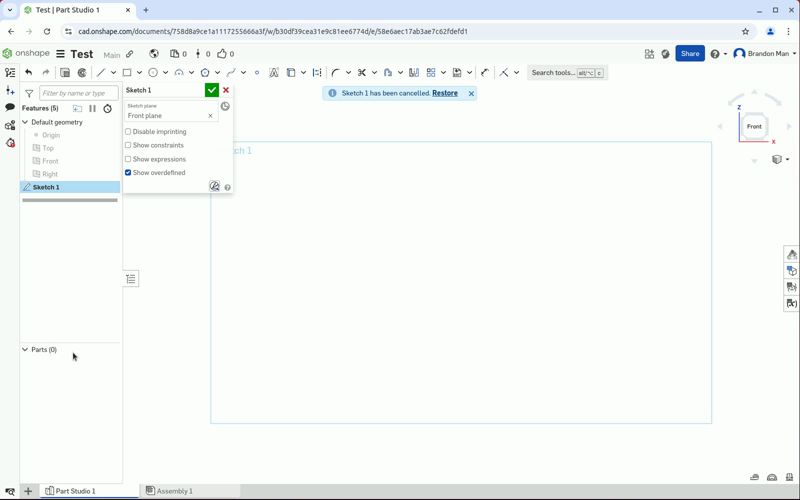
key(y)
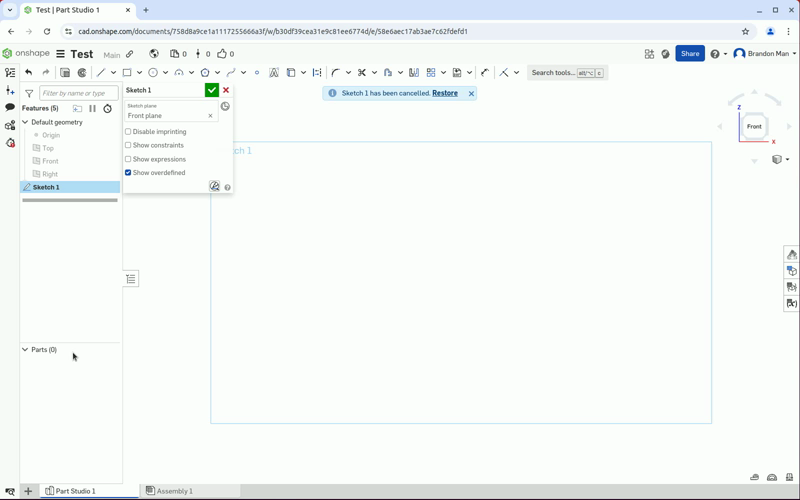
key(l)
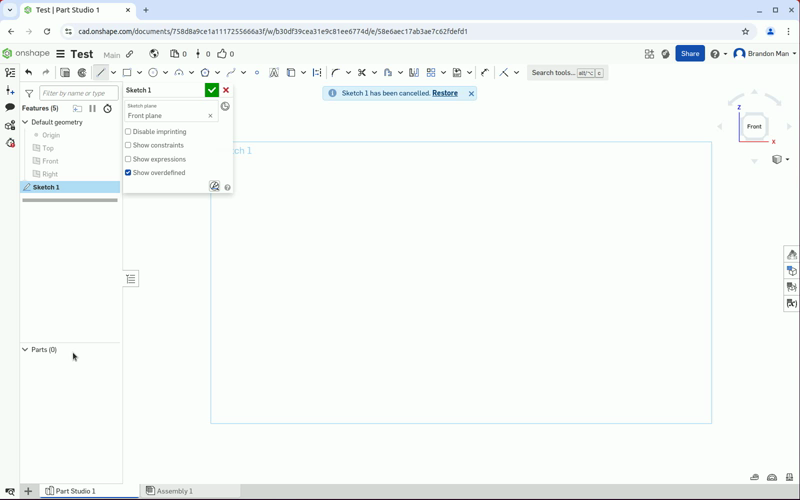
key_down(shift)
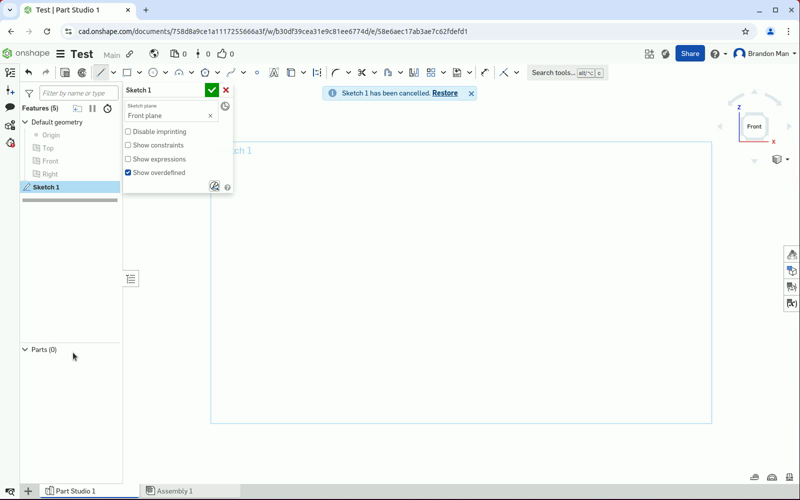
mouse_move(376, 282)
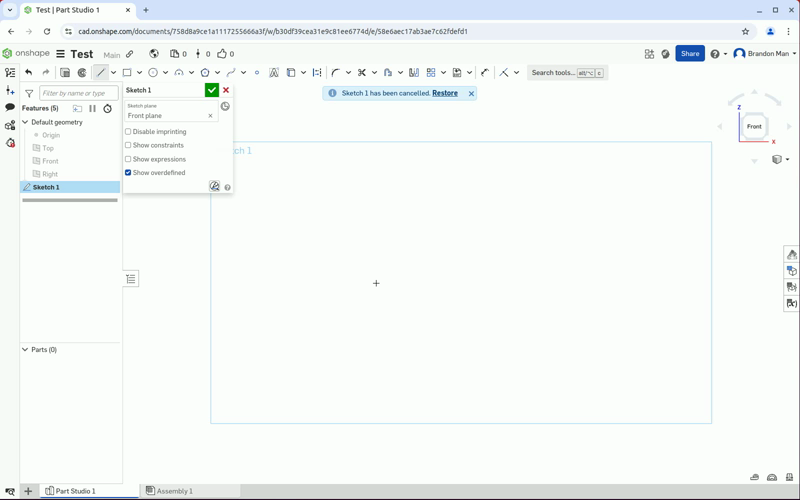
click(376, 282)
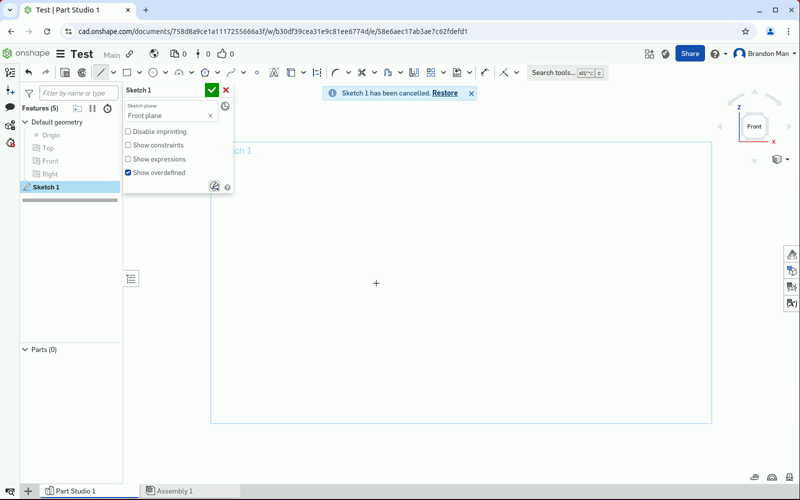
key_up(shift)
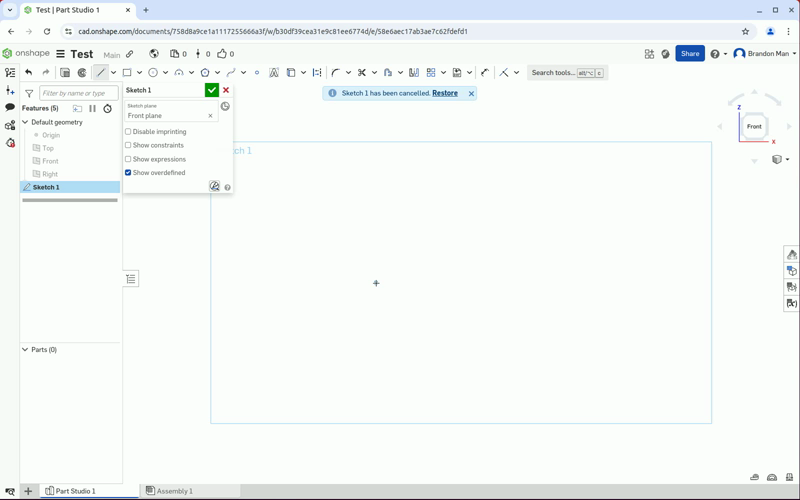
key_down(shift)
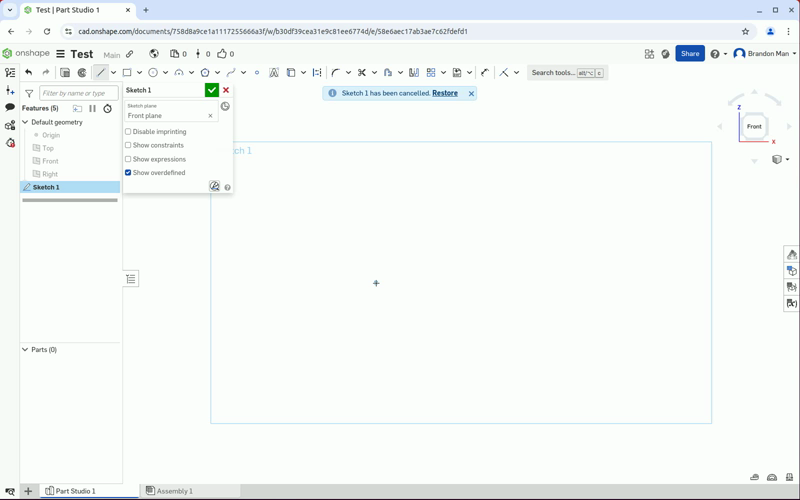
mouse_move(461, 282)
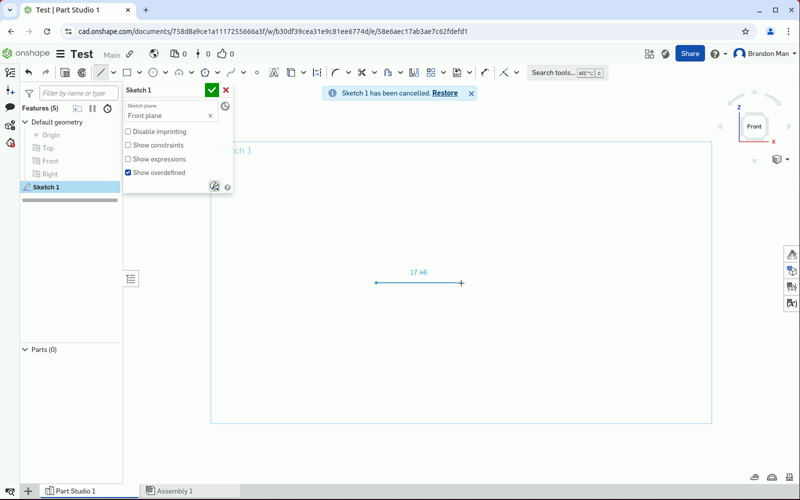
click(461, 282)
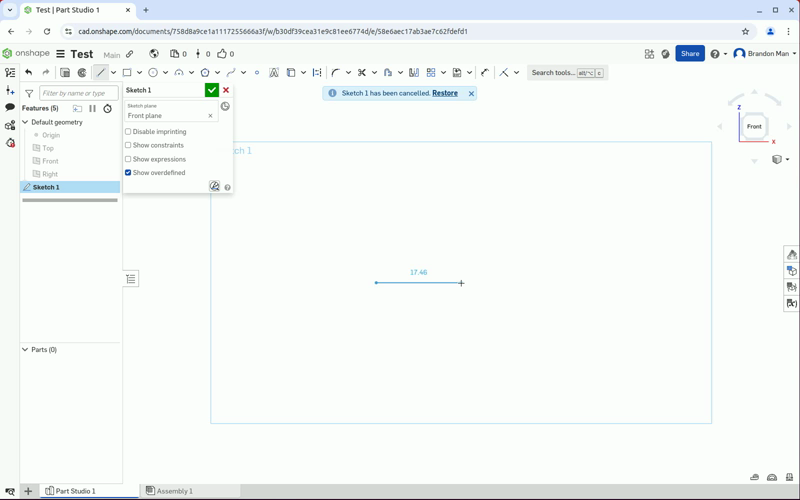
key_up(shift)
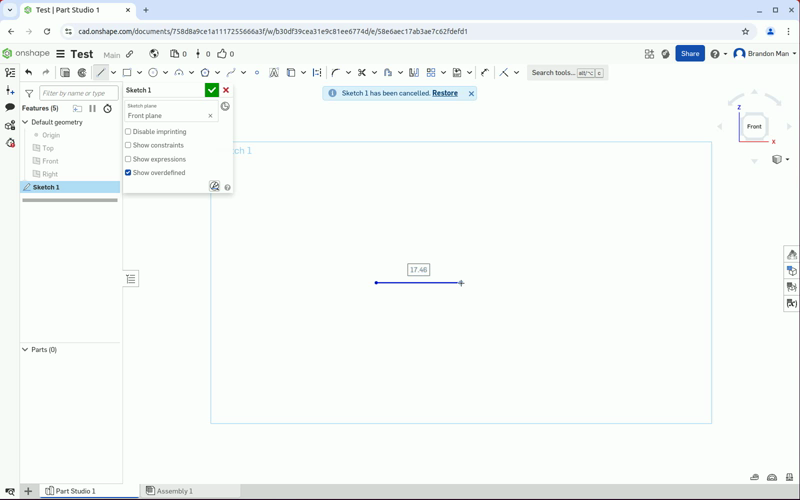
key_down(shift)
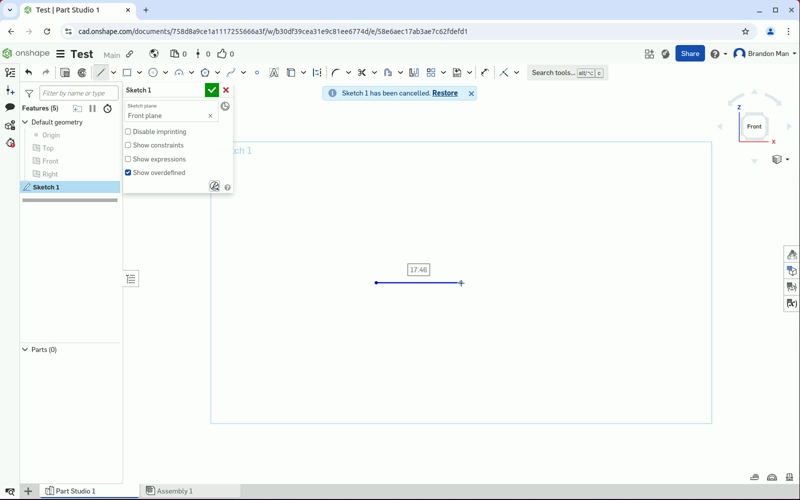
mouse_move(461, 198)
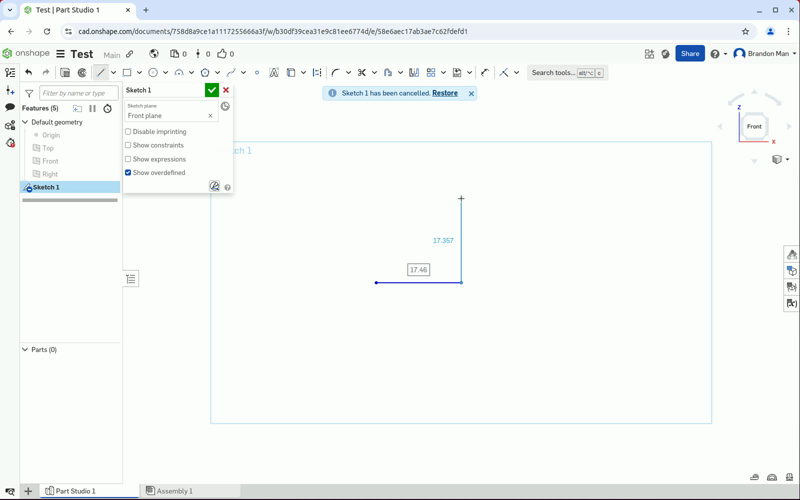
click(461, 198)
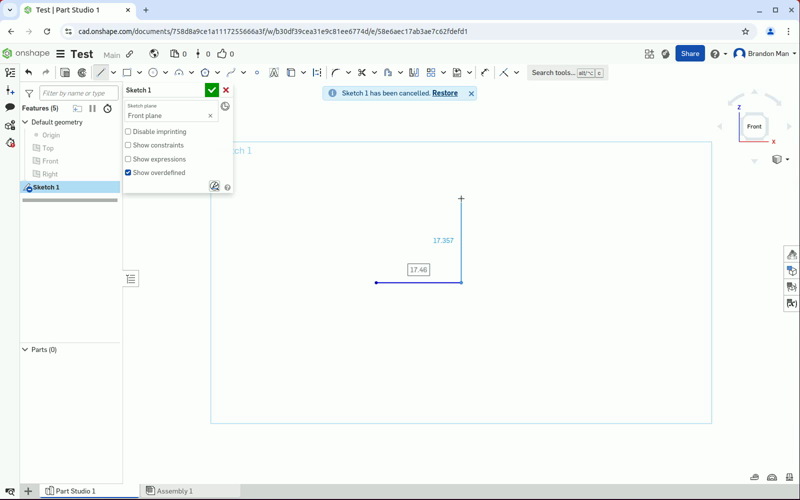
key_up(shift)
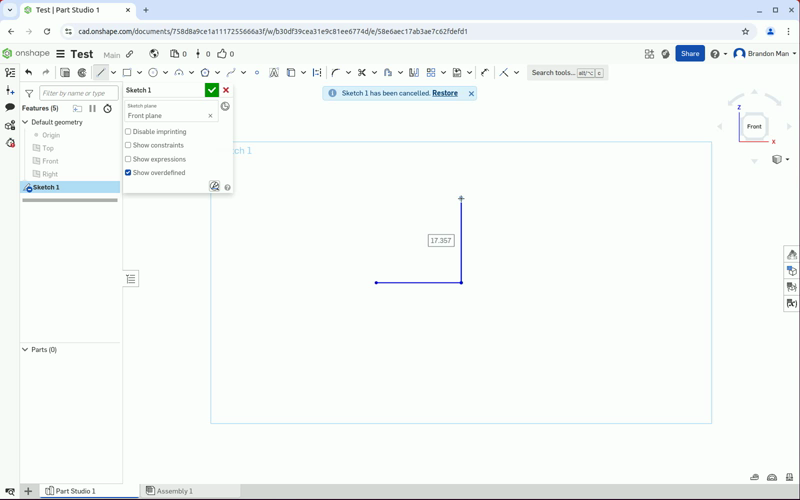
key_down(shift)
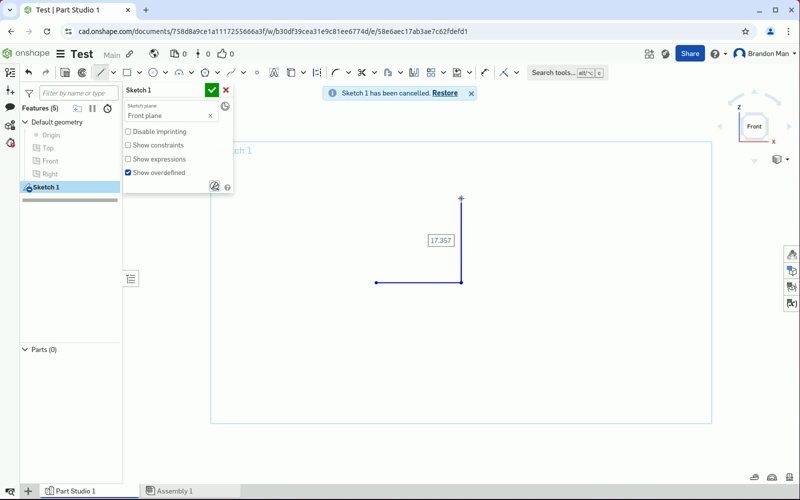
mouse_move(376, 198)
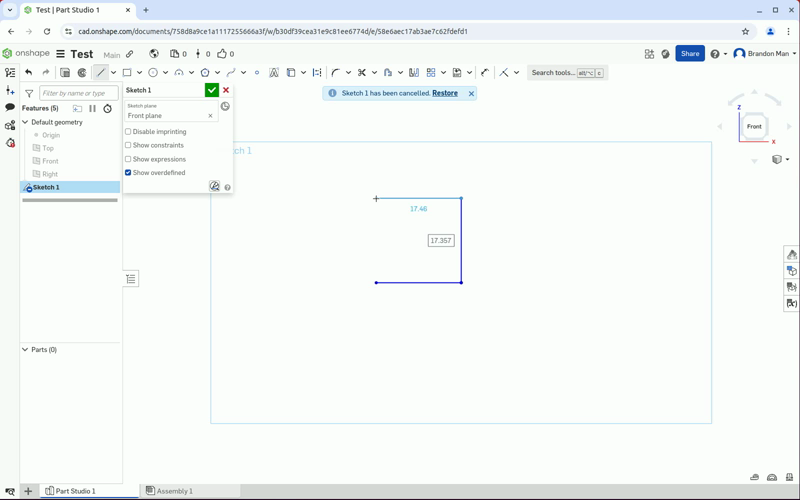
click(376, 198)
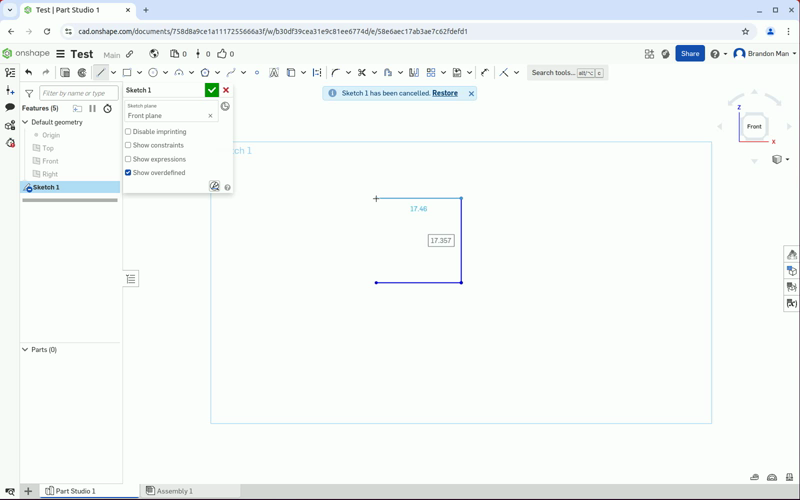
key_up(shift)
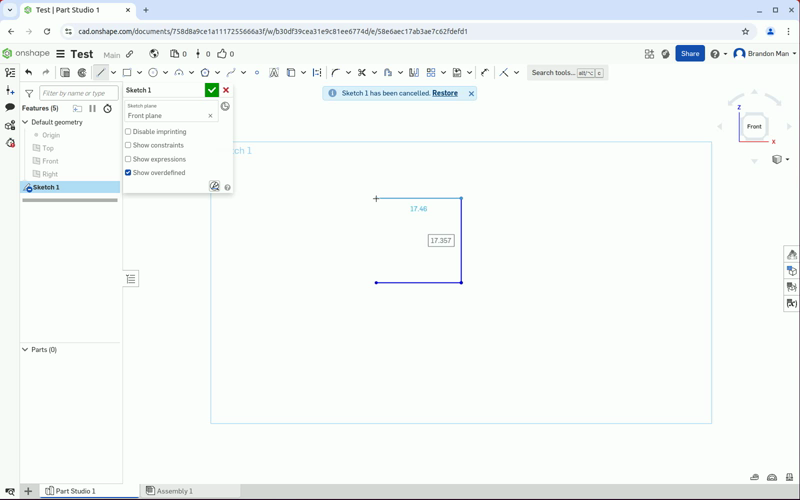
key_down(shift)
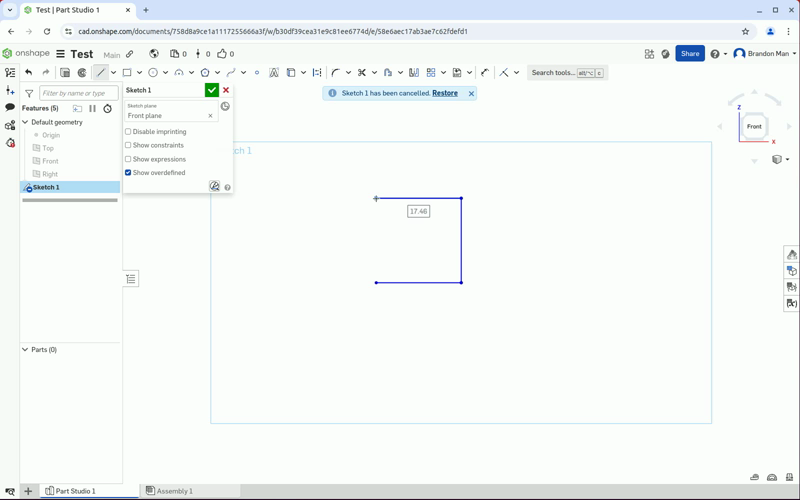
mouse_move(376, 282)
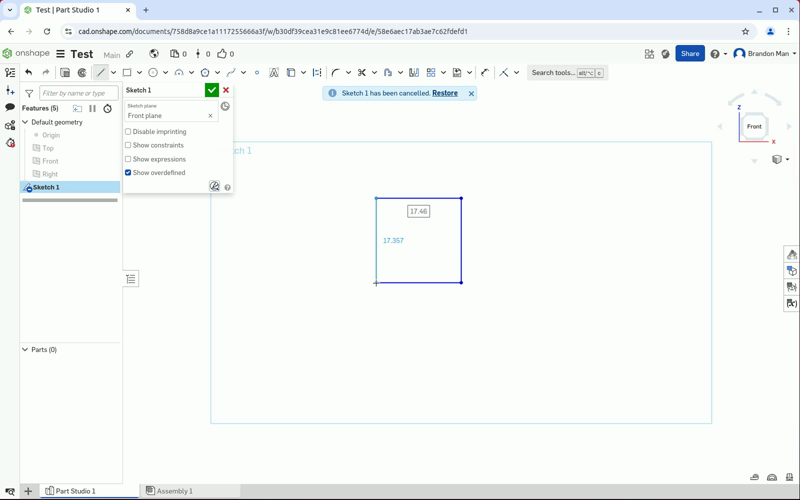
key_up(shift)
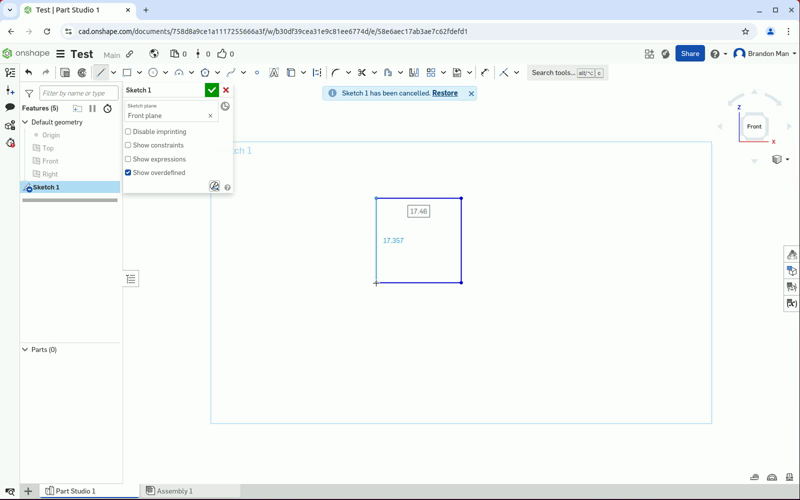
click(376, 282)
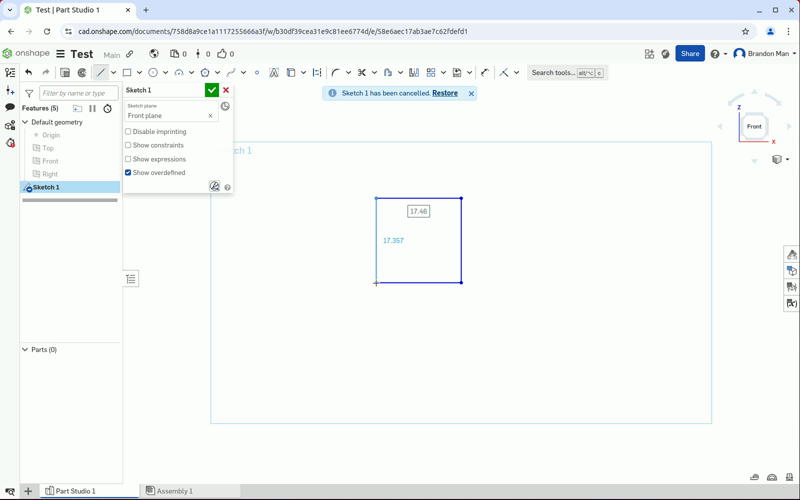
key(esc)
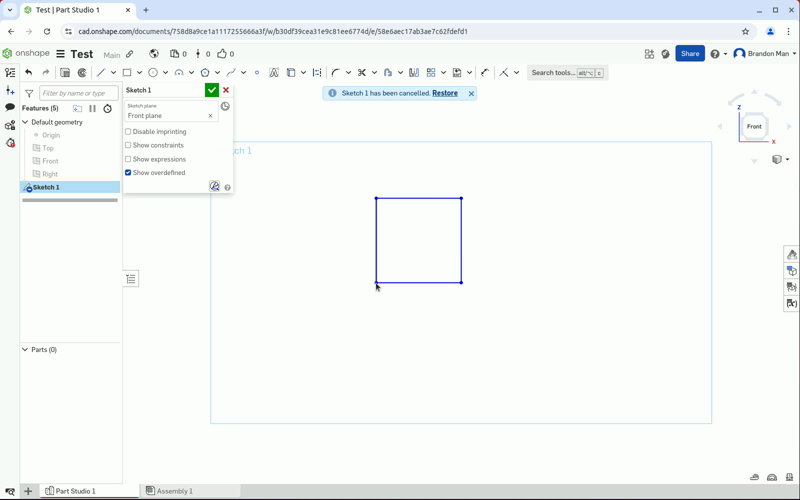
mouse_move(395, 269)
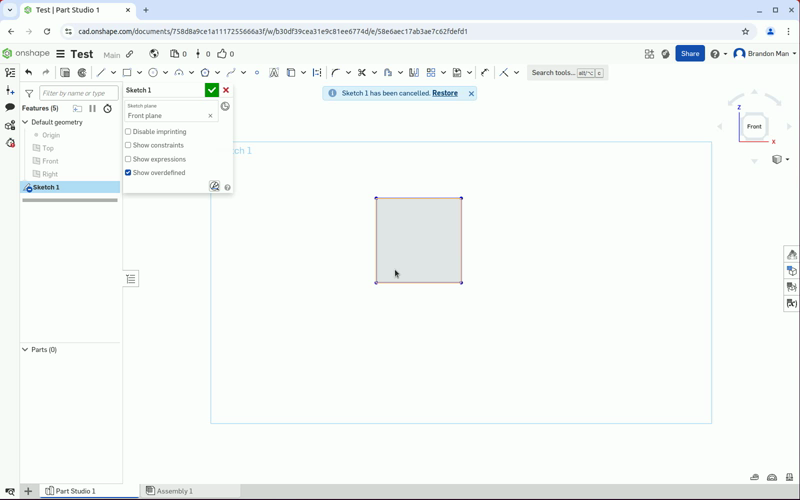
click(395, 269)
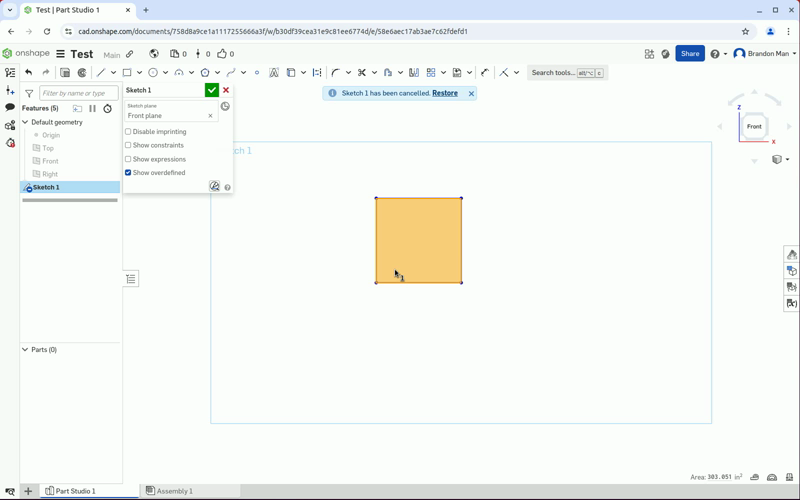
mouse_move(73, 352)
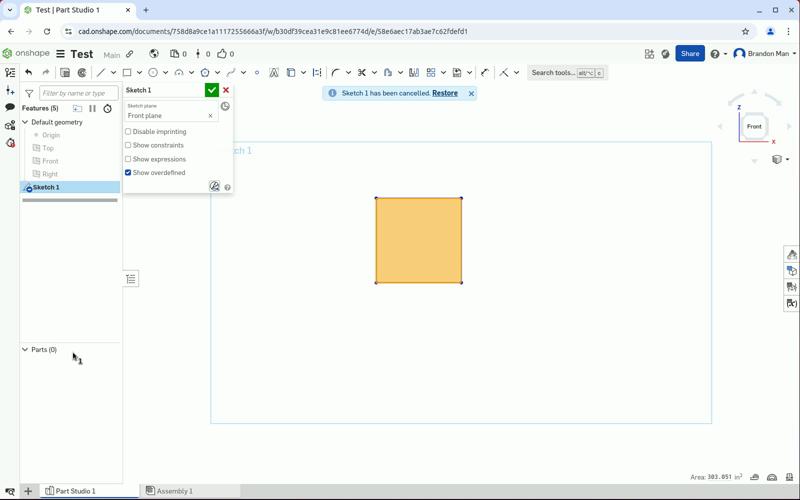
key(shift+y)
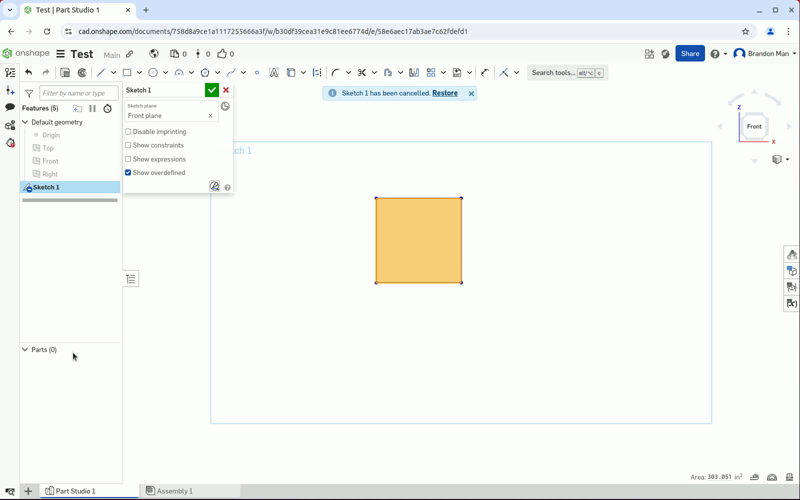
key(shift+e)
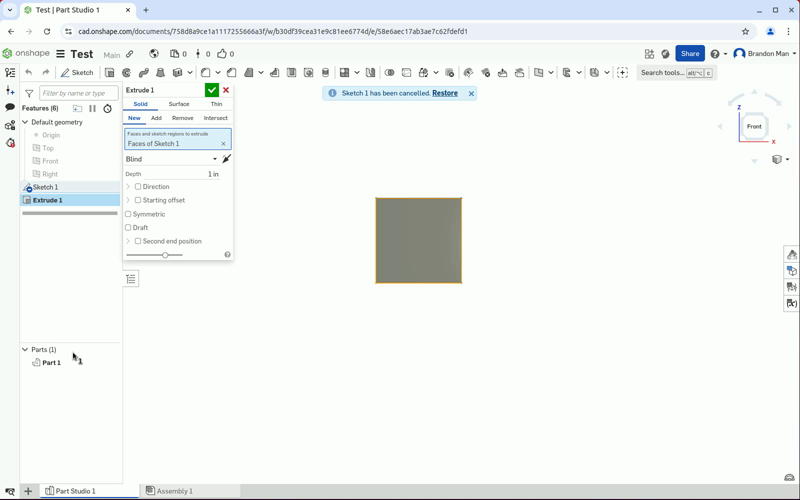
mouse_move(143, 106)
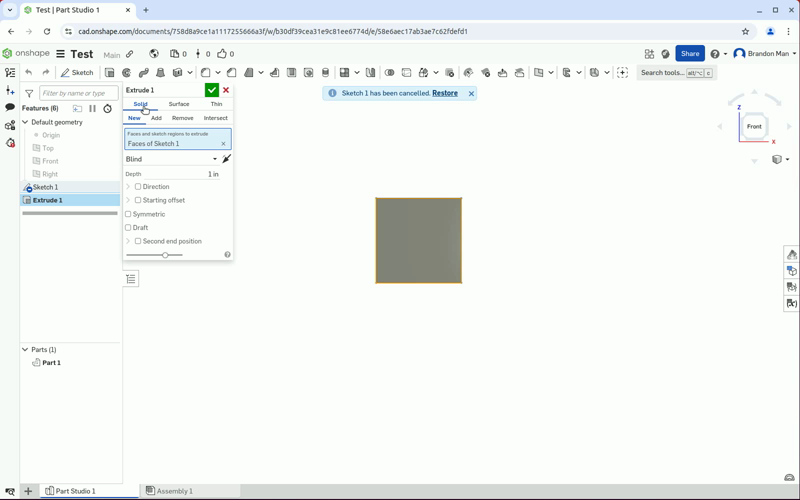
click(143, 106)
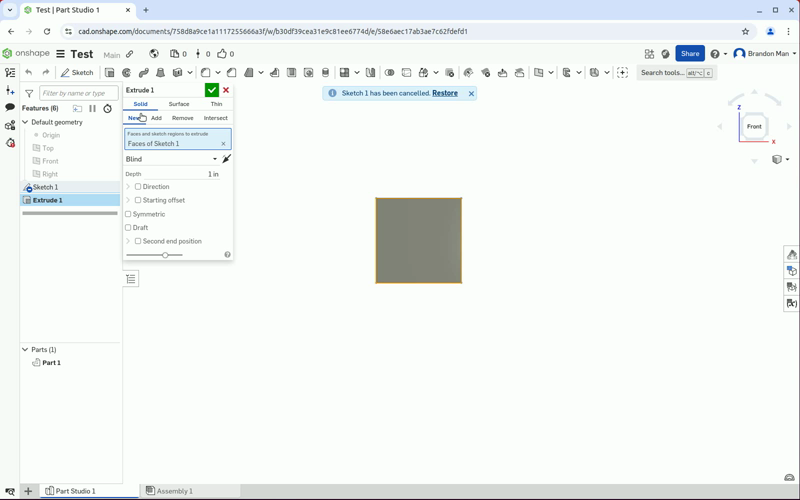
mouse_move(137, 120)
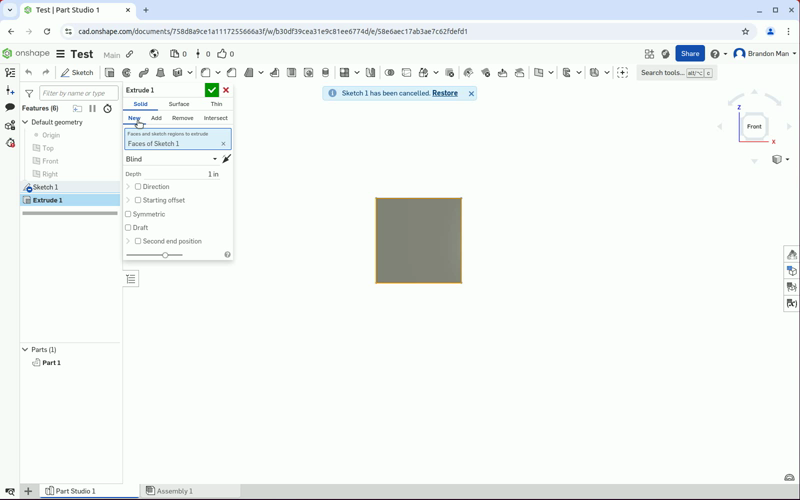
click(137, 120)
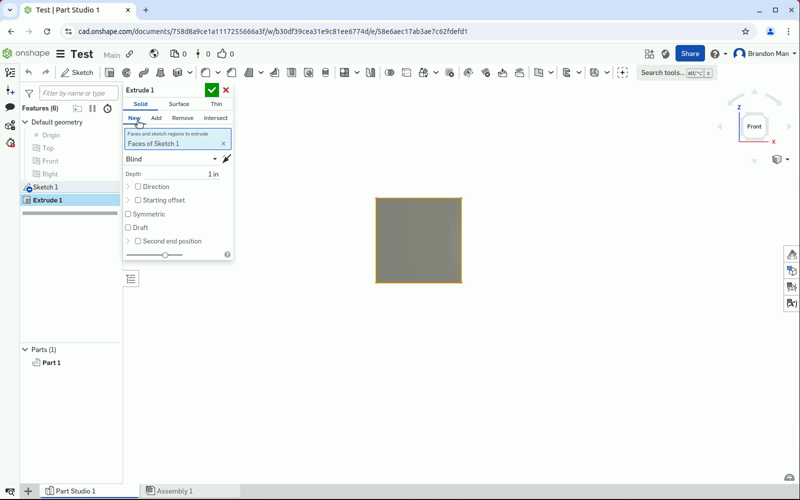
key(tab, 4)
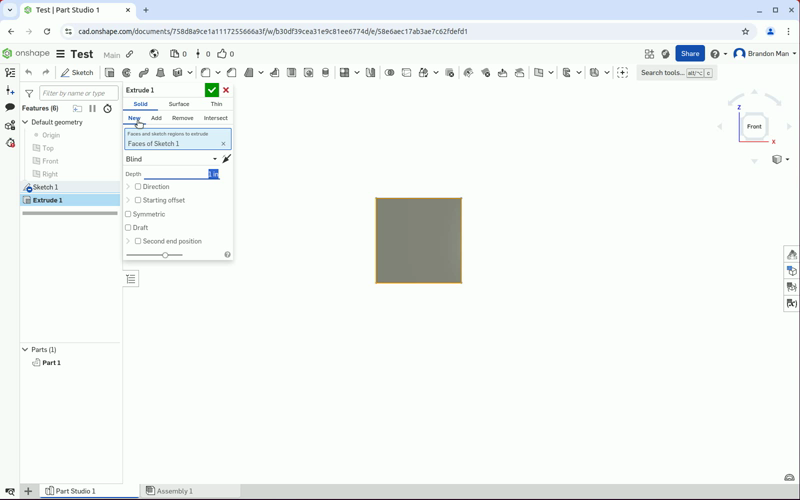
text(11.554)
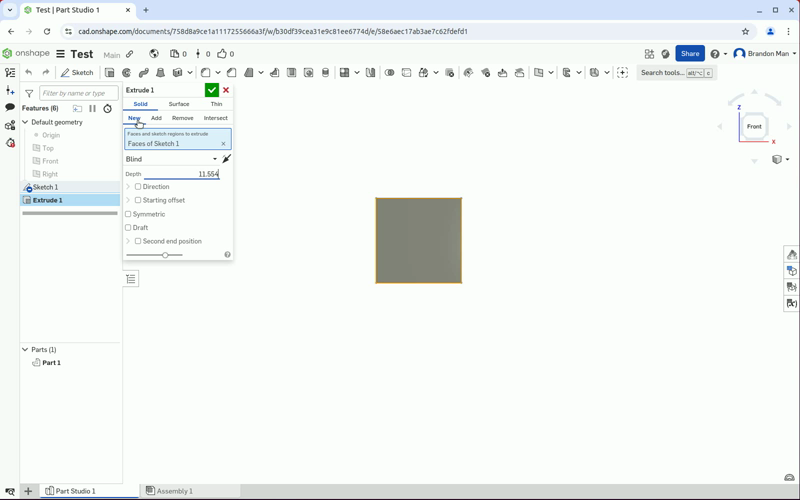
key(enter)
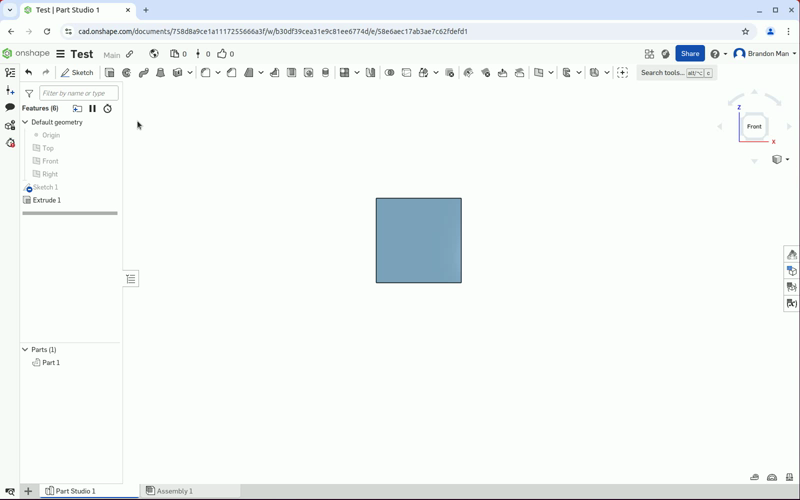
key(shift+h)
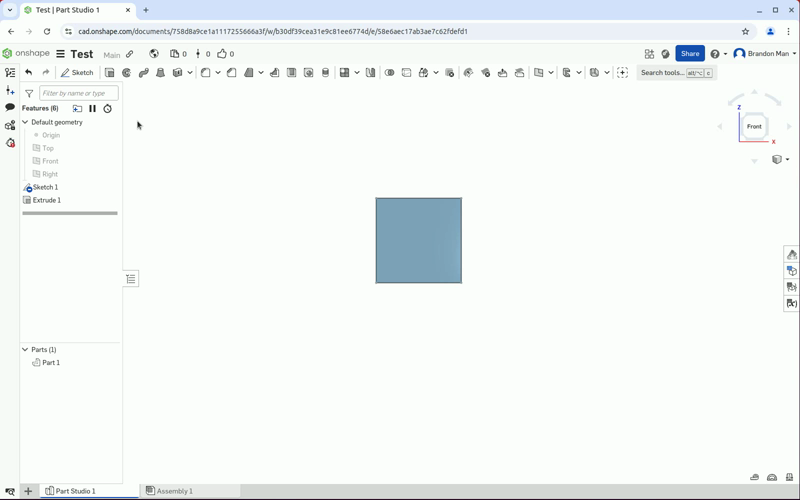
key(shift+h)
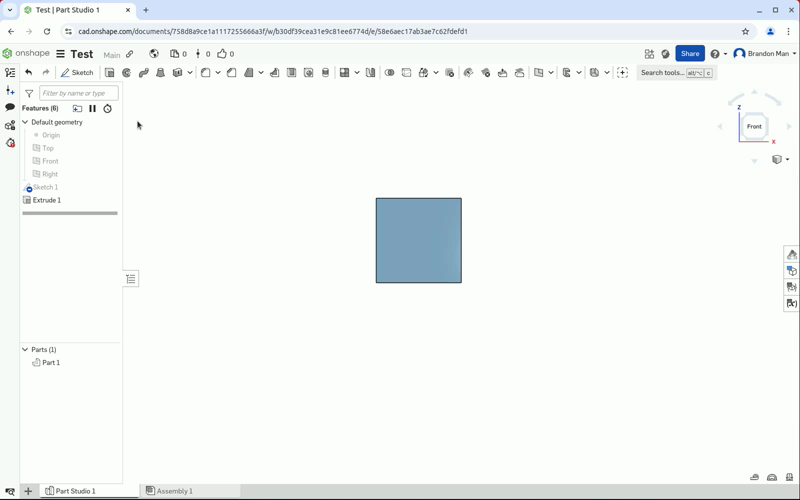
mouse_move(73, 189)
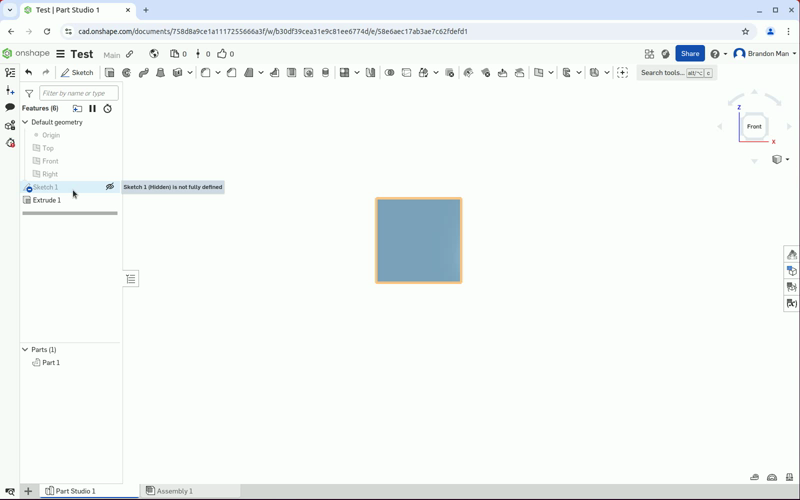
click(73, 189)
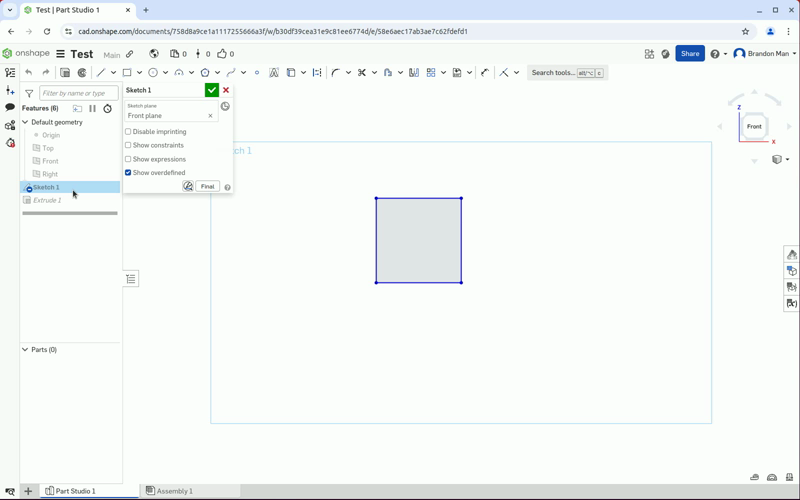
mouse_move(229, 92)
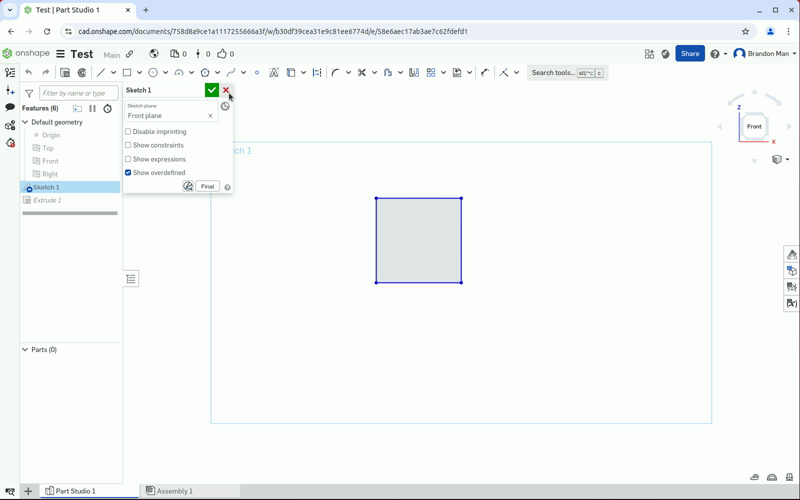
click(229, 92)
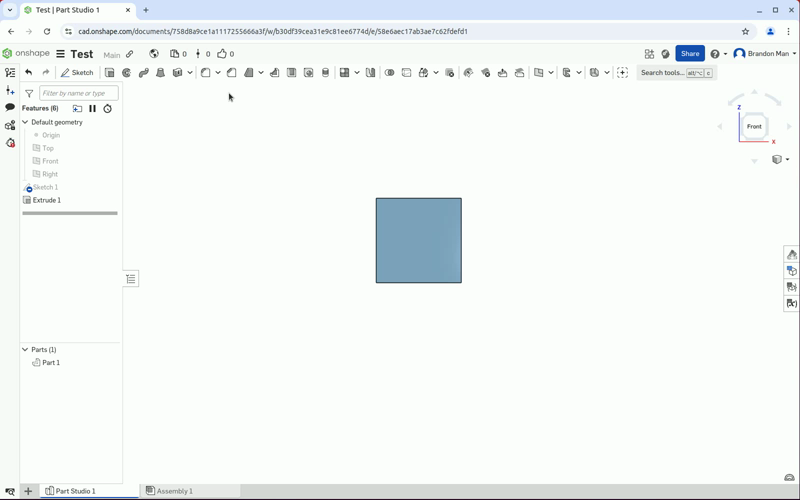
mouse_move(541, 75)
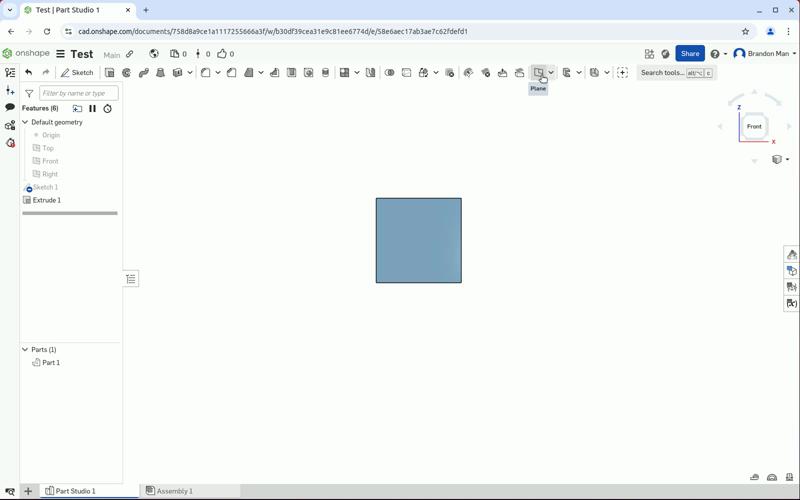
click(541, 75)
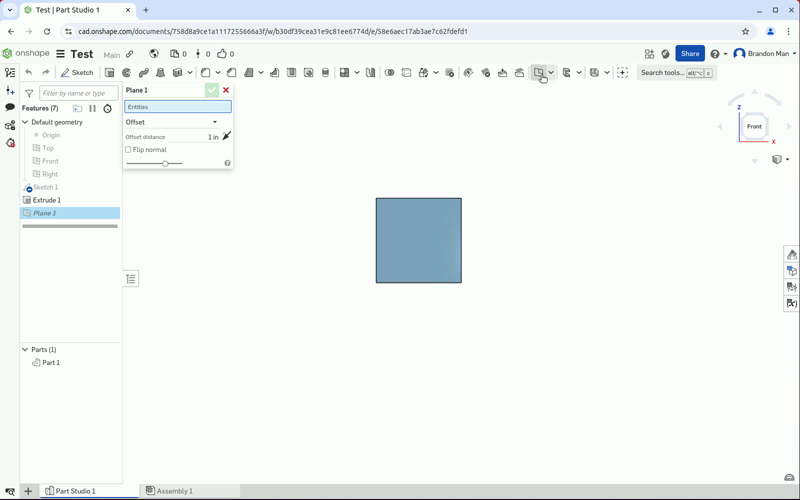
mouse_move(73, 163)
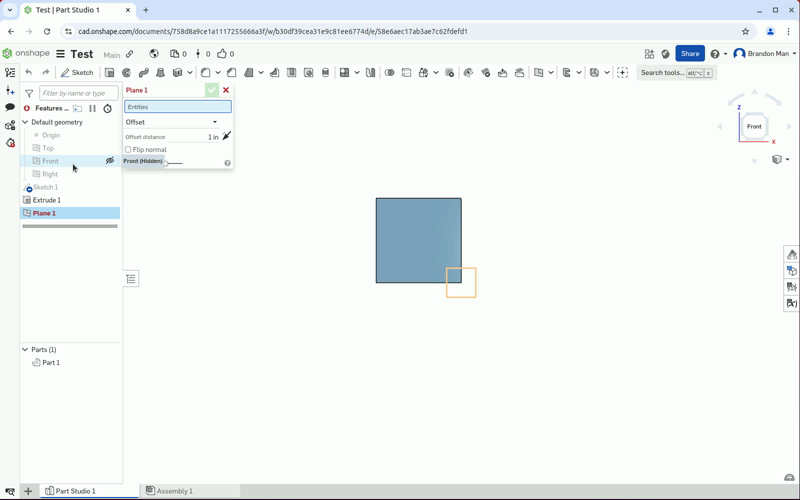
click(73, 163)
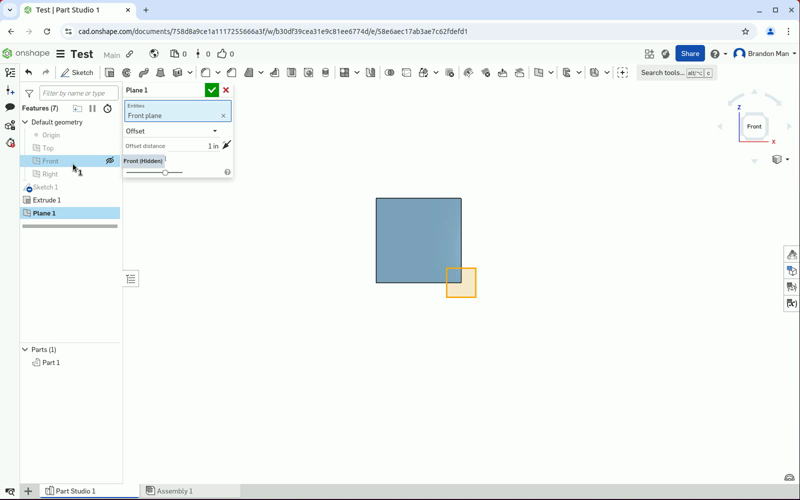
key(tab, 2)
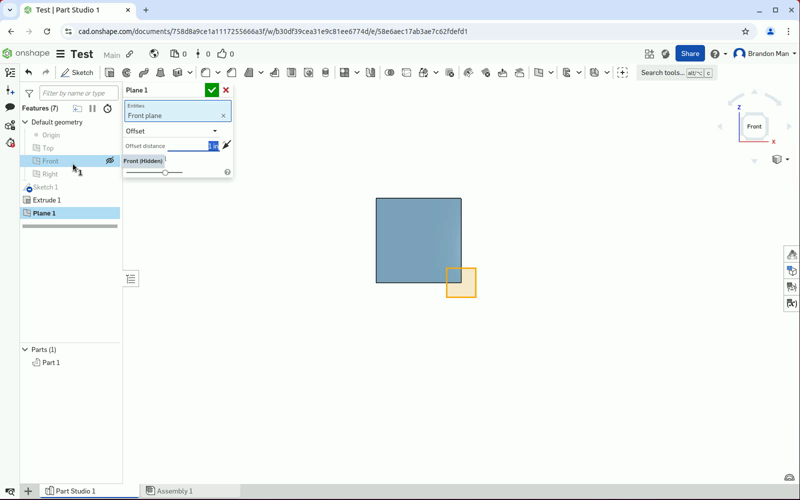
text(11.554)
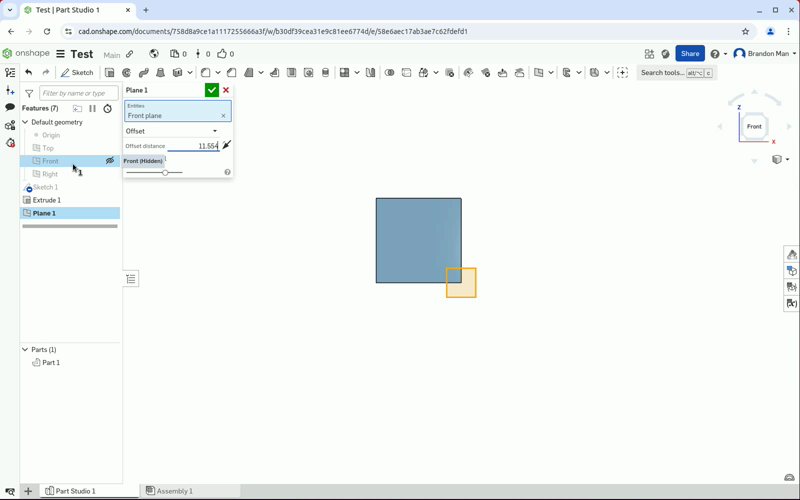
key(enter, 2)
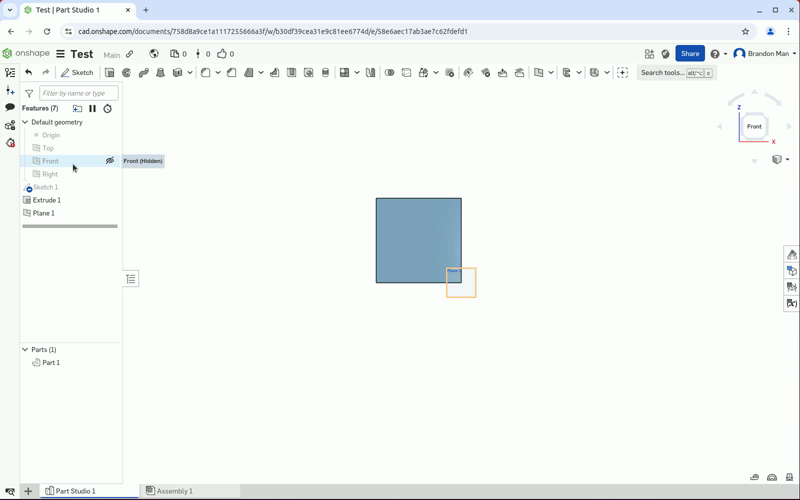
key(shift+s)
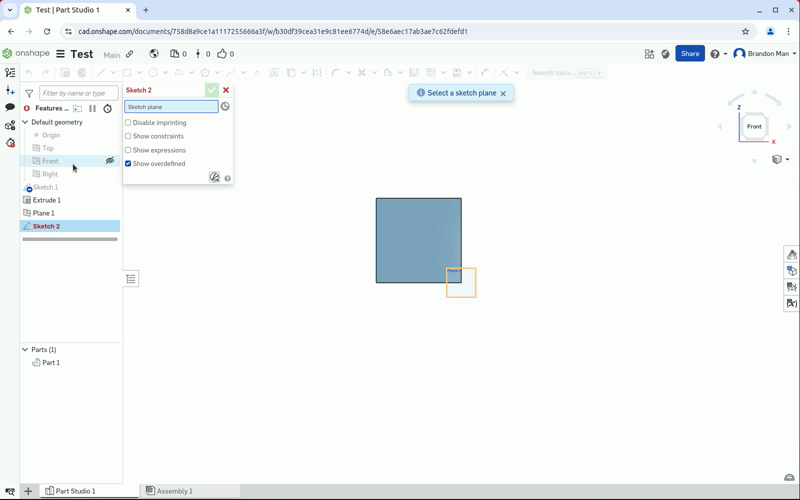
mouse_move(73, 215)
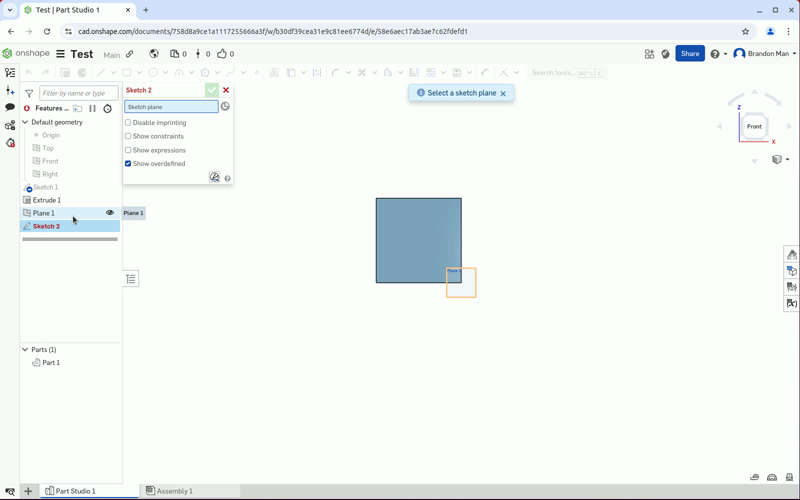
click(73, 215)
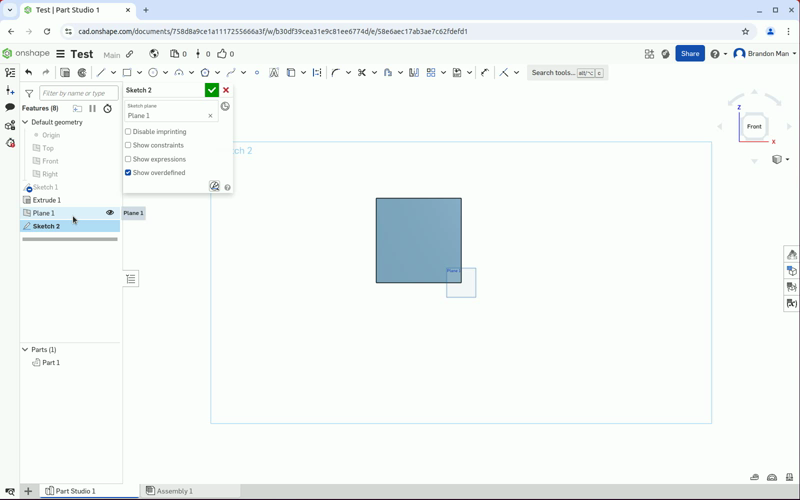
mouse_move(73, 352)
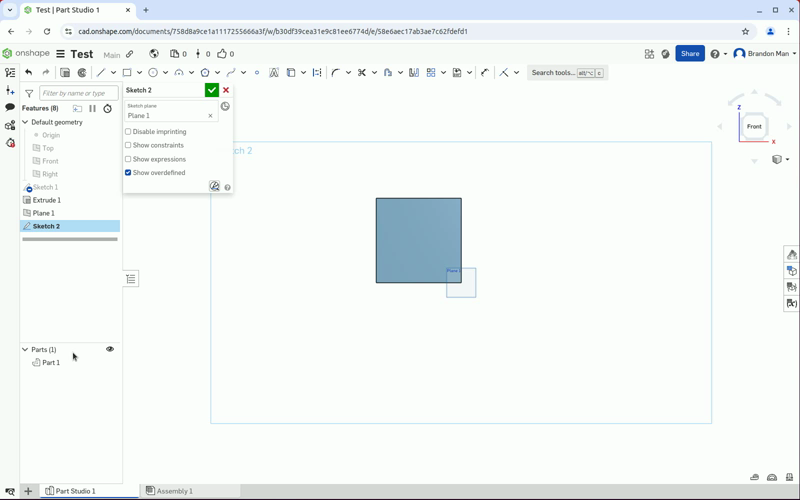
key(y)
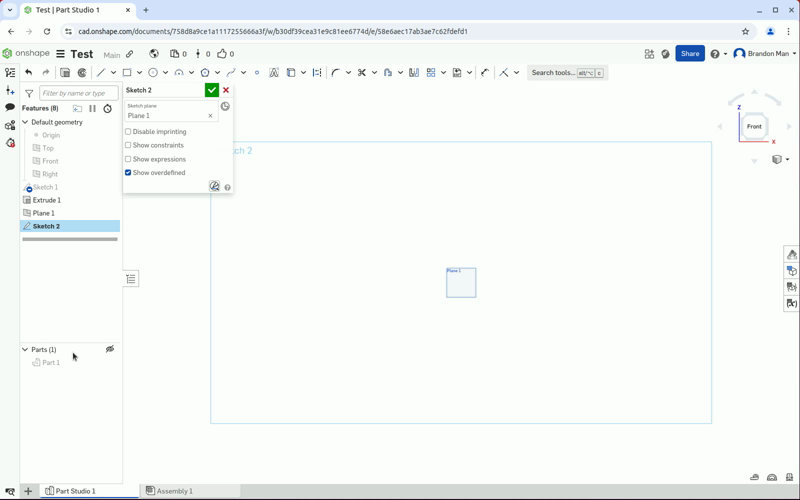
key(l)
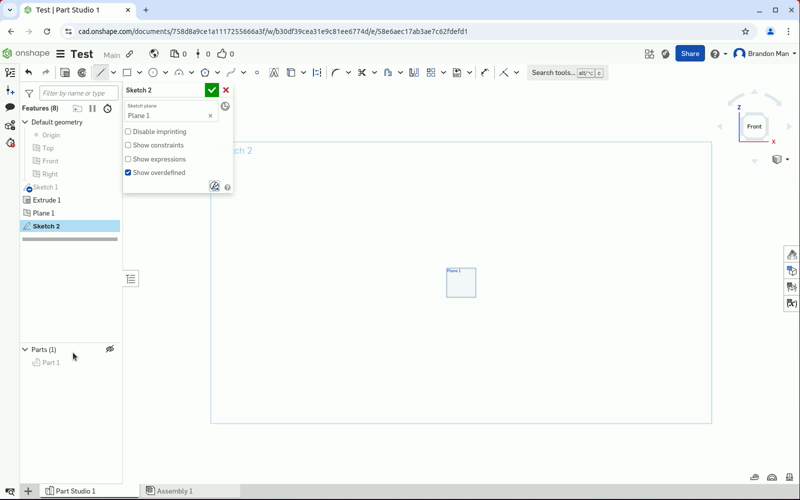
key_down(shift)
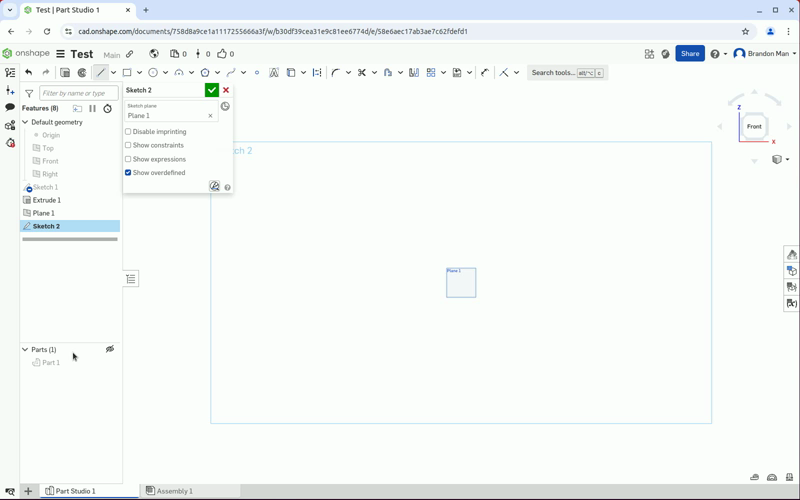
mouse_move(432, 282)
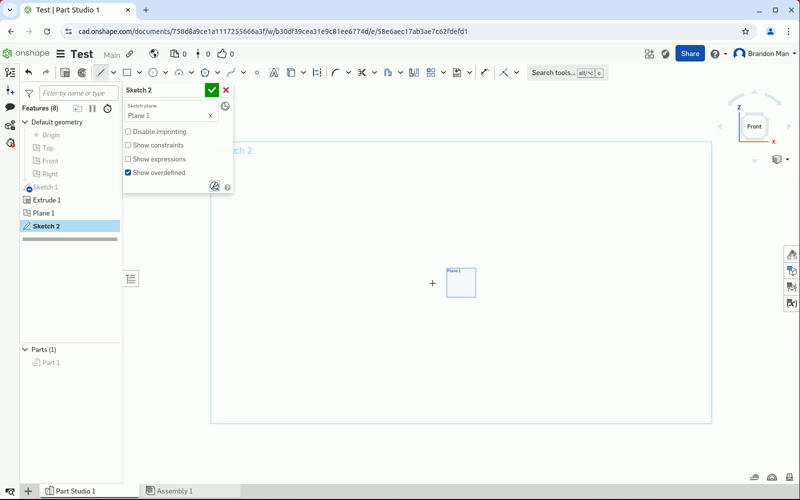
click(432, 282)
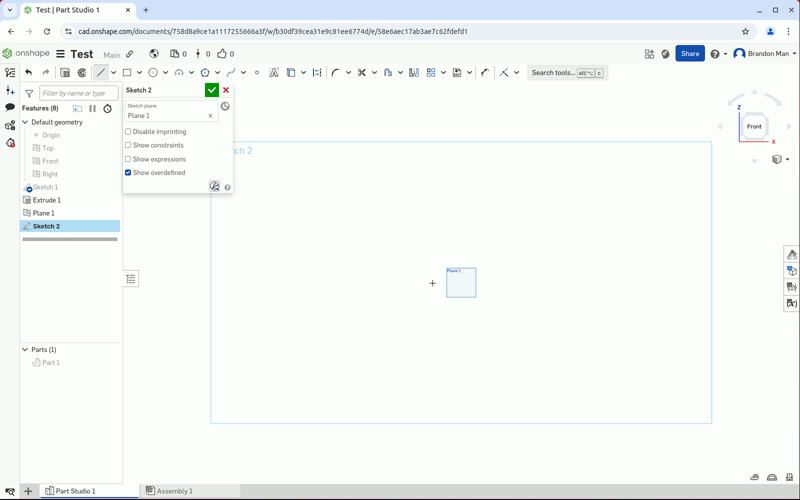
key_up(shift)
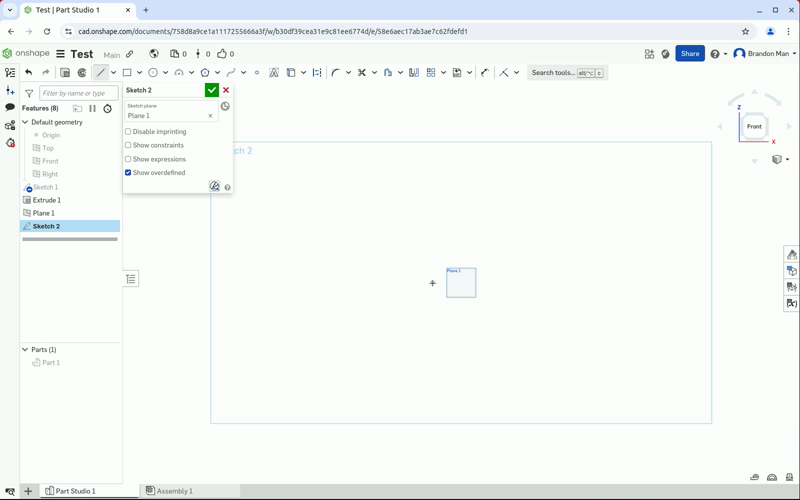
key_down(shift)
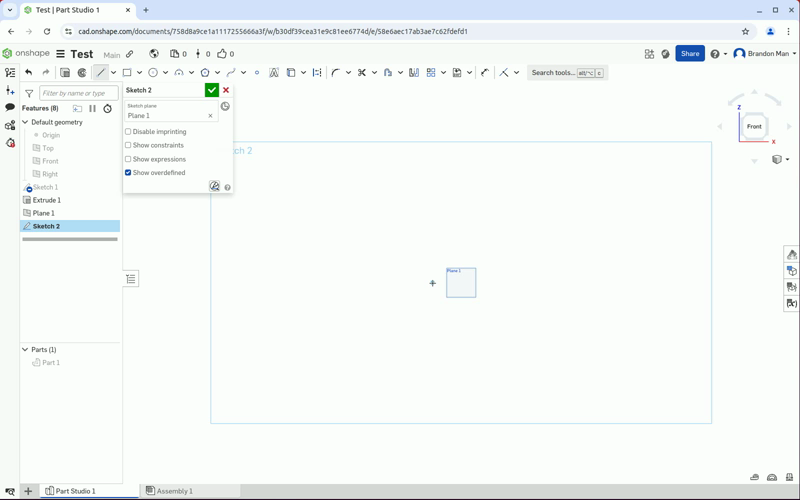
mouse_move(462, 282)
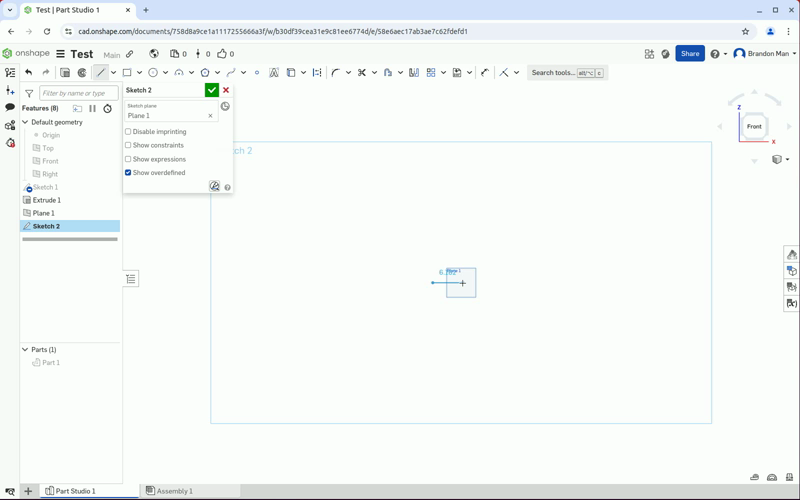
mouse_move(461, 282)
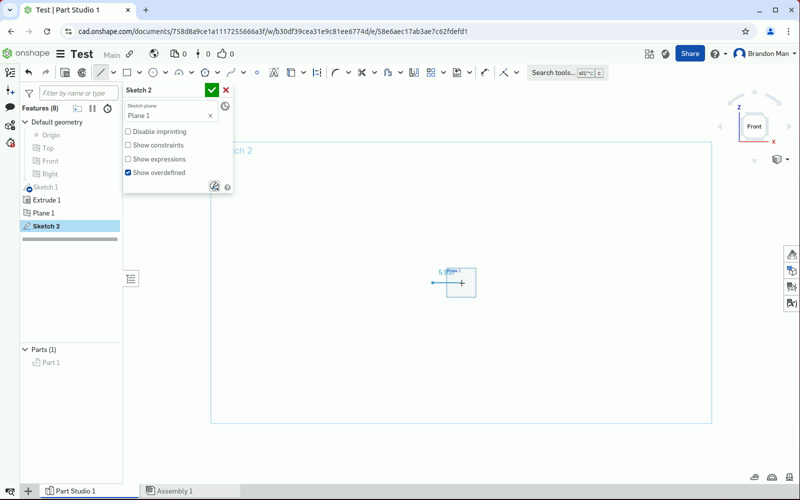
click(461, 282)
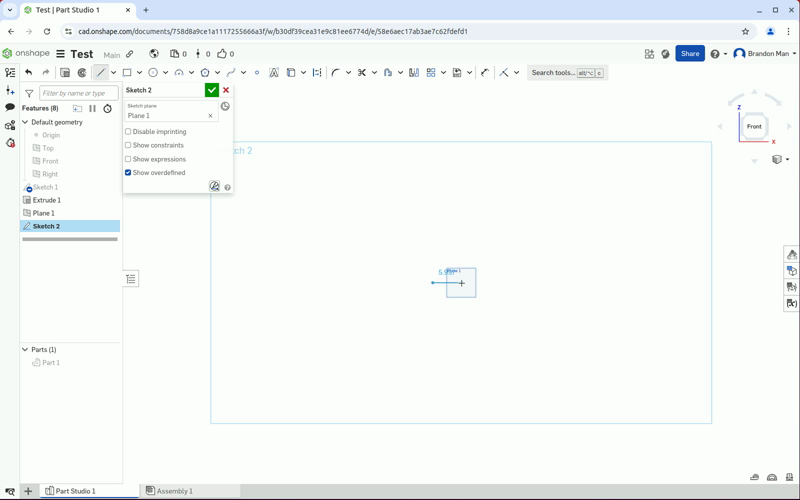
key_up(shift)
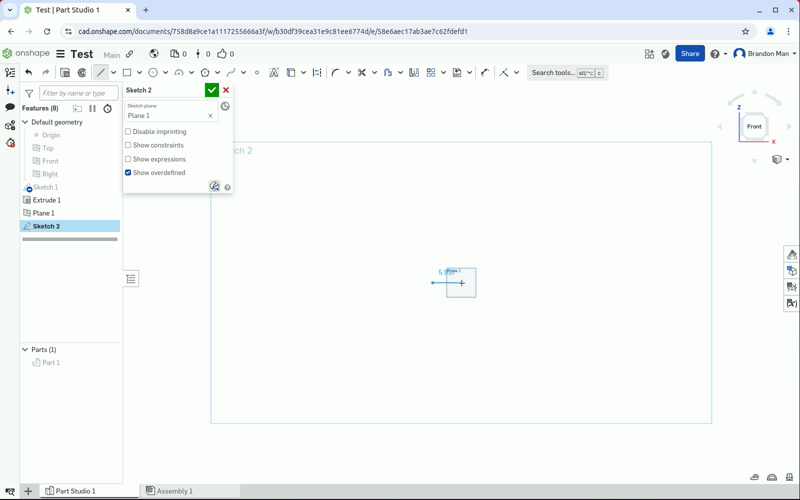
key_down(shift)
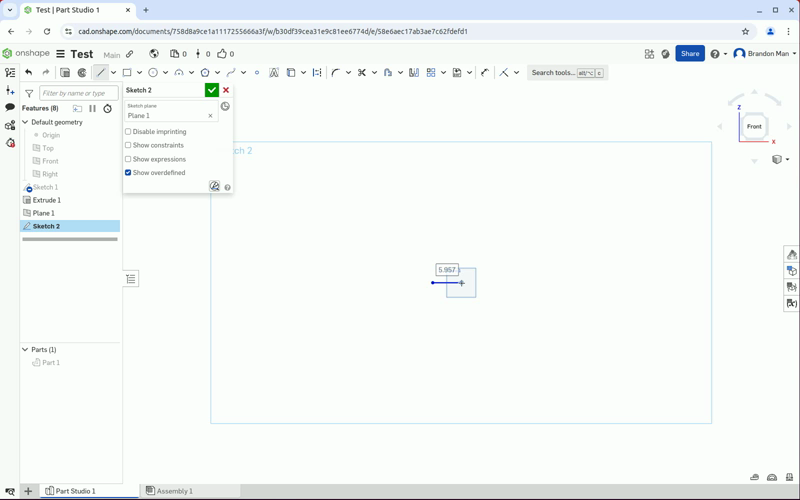
mouse_move(491, 282)
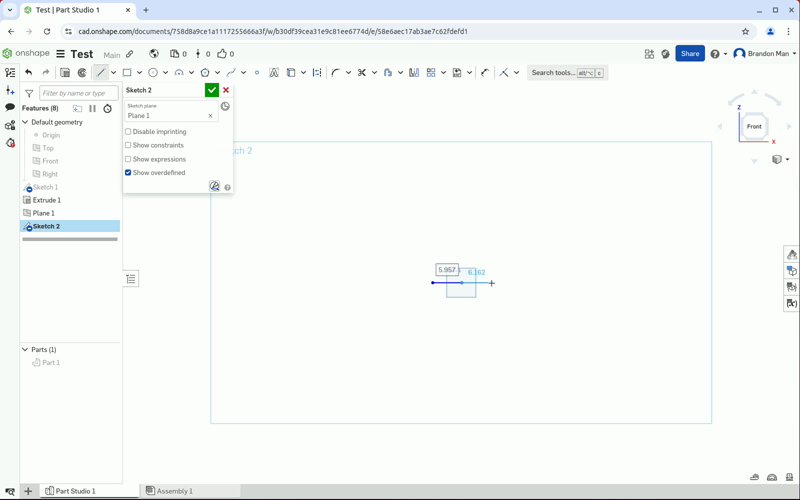
mouse_move(461, 253)
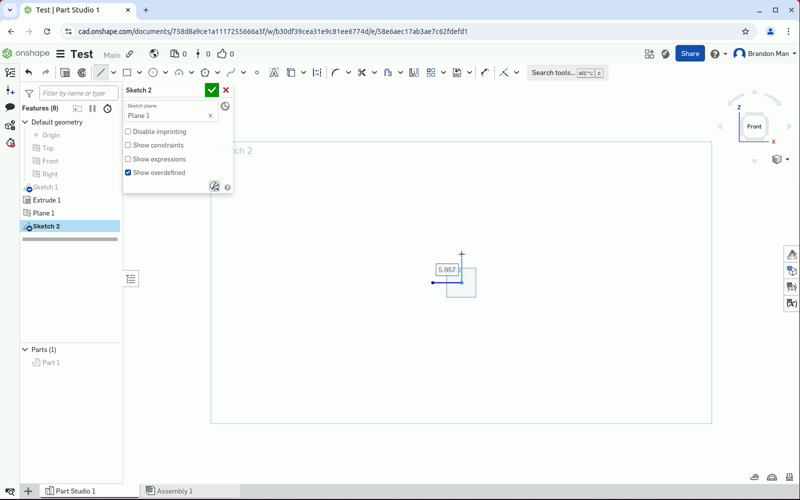
click(461, 253)
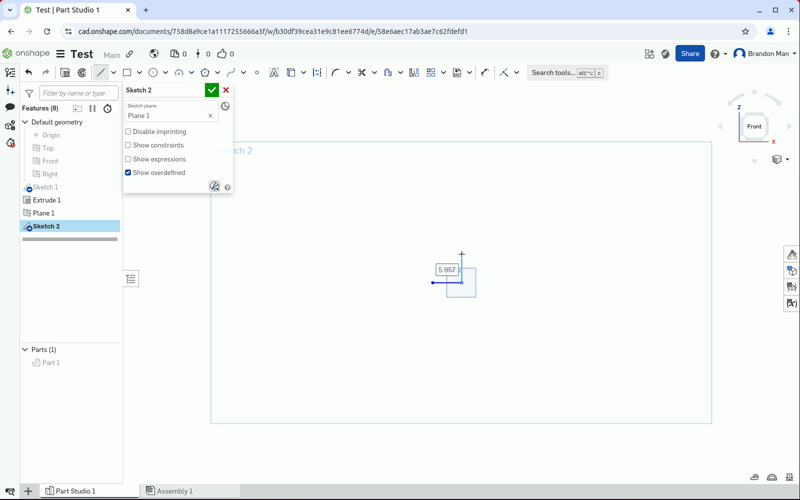
key_up(shift)
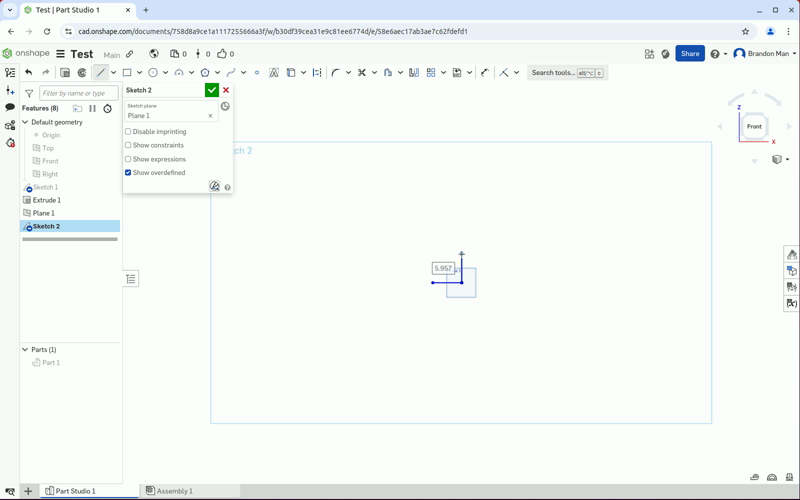
key_down(shift)
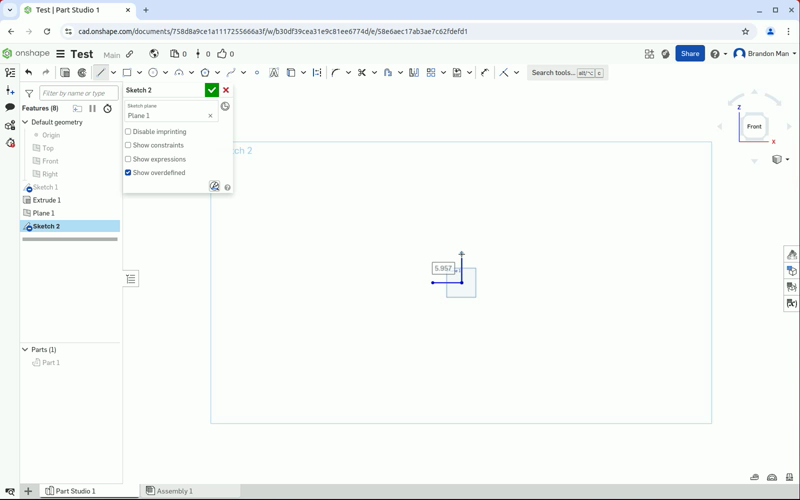
mouse_move(491, 253)
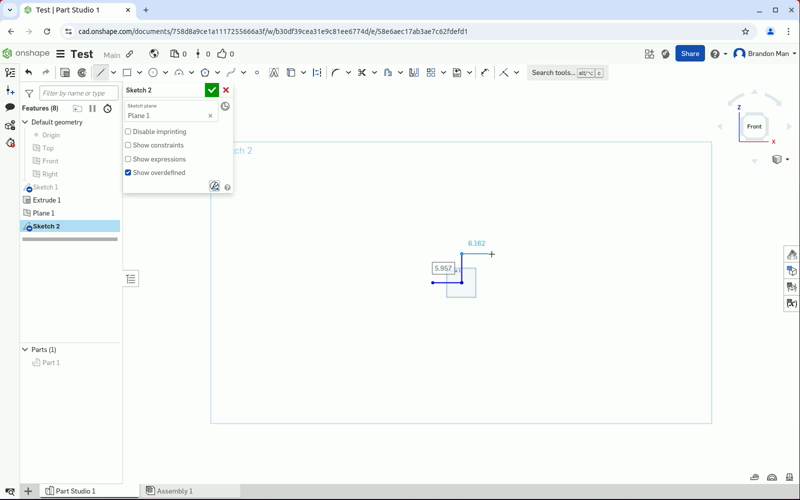
mouse_move(432, 253)
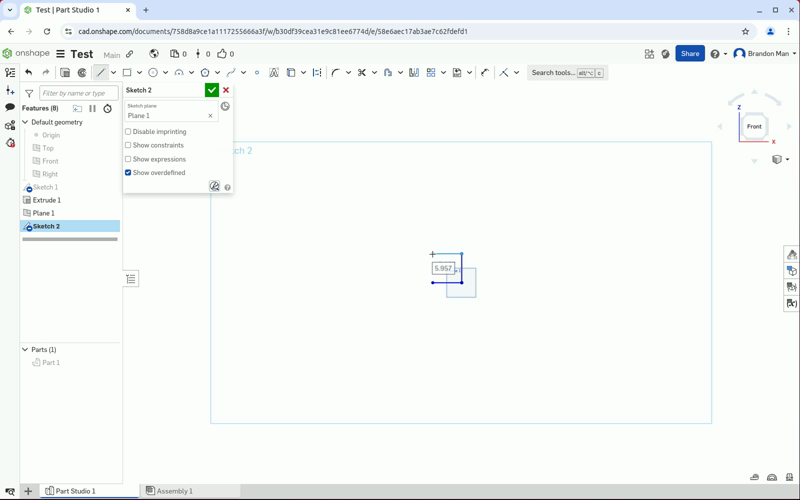
click(432, 253)
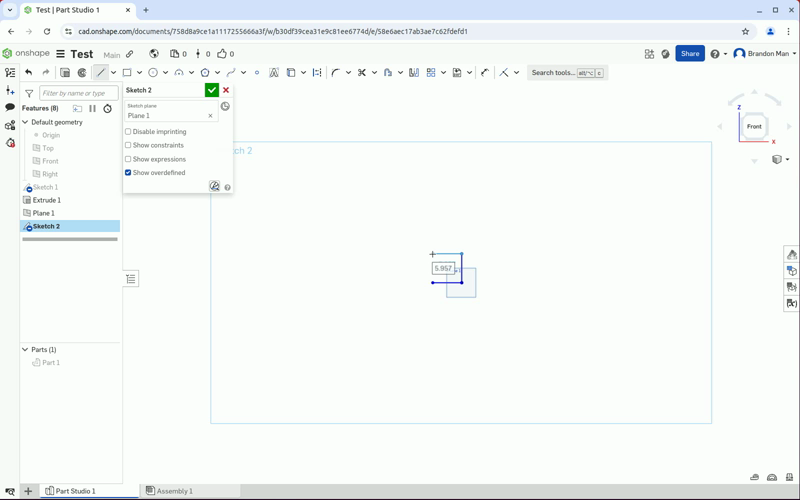
key_up(shift)
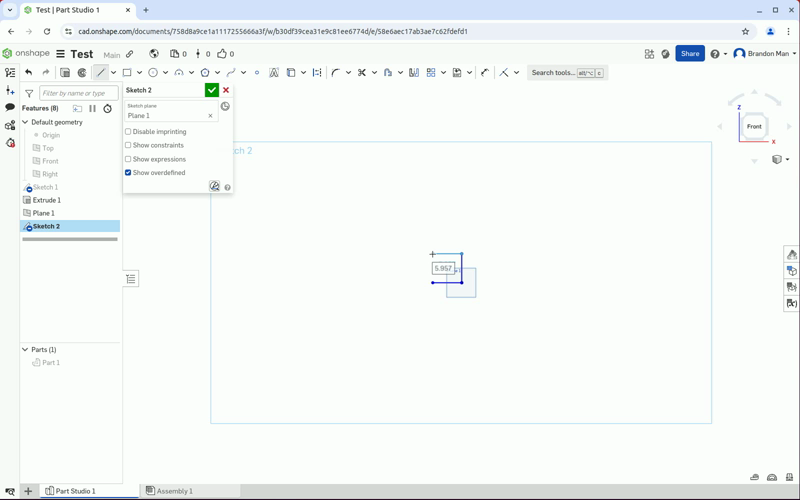
mouse_move(462, 253)
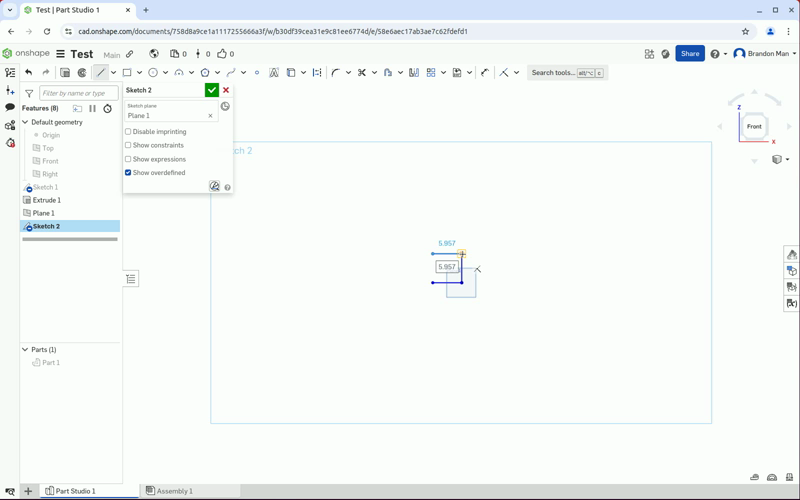
key_down(shift)
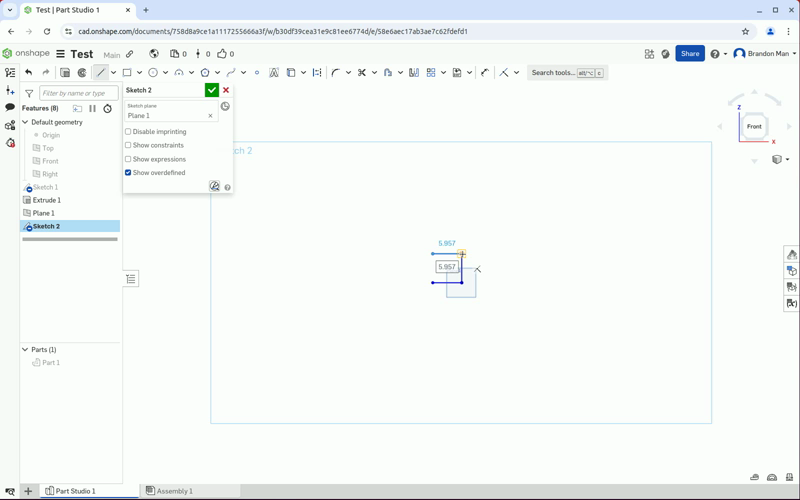
mouse_move(432, 282)
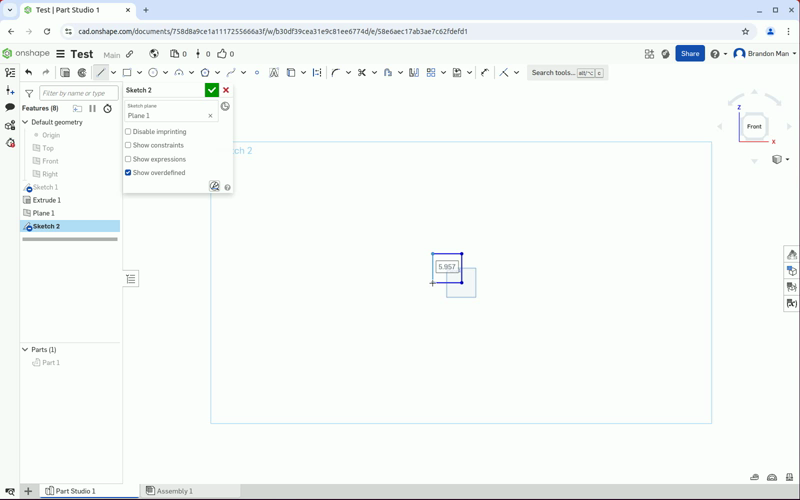
key_up(shift)
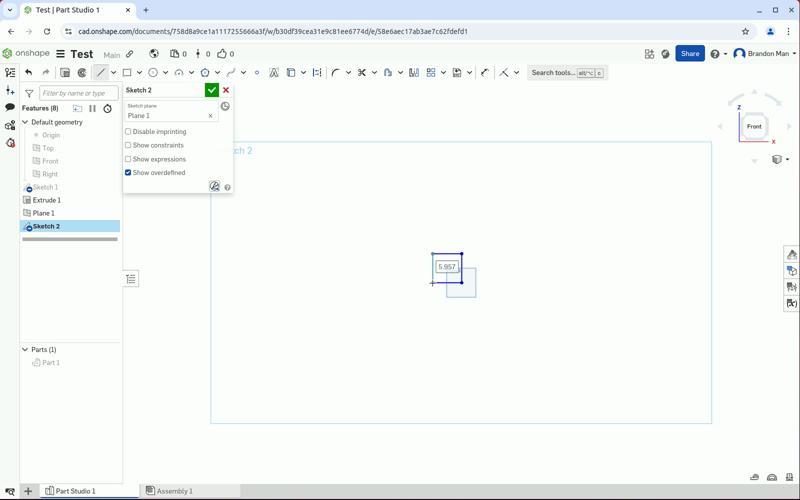
click(432, 282)
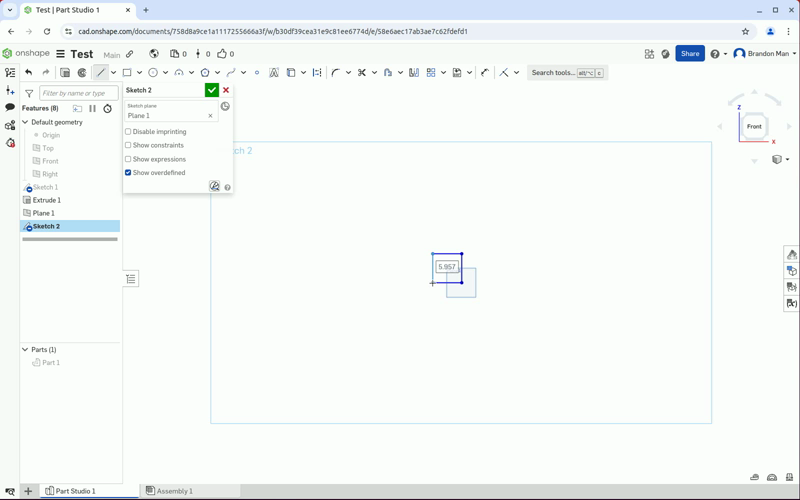
key(esc)
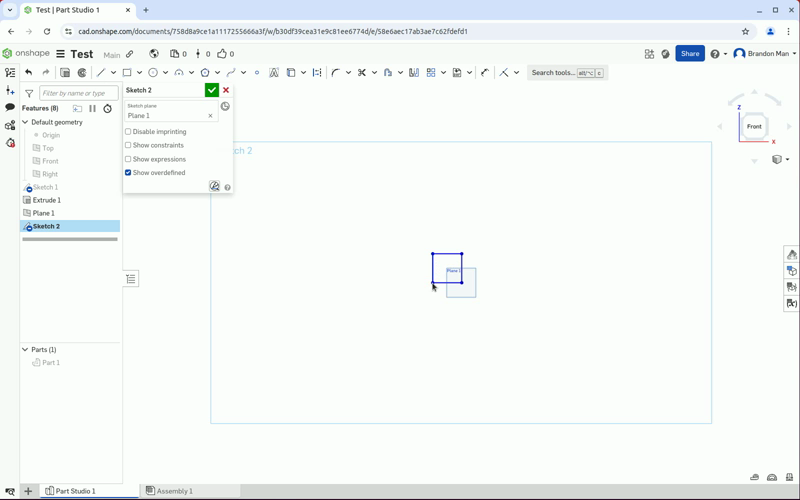
mouse_move(435, 267)
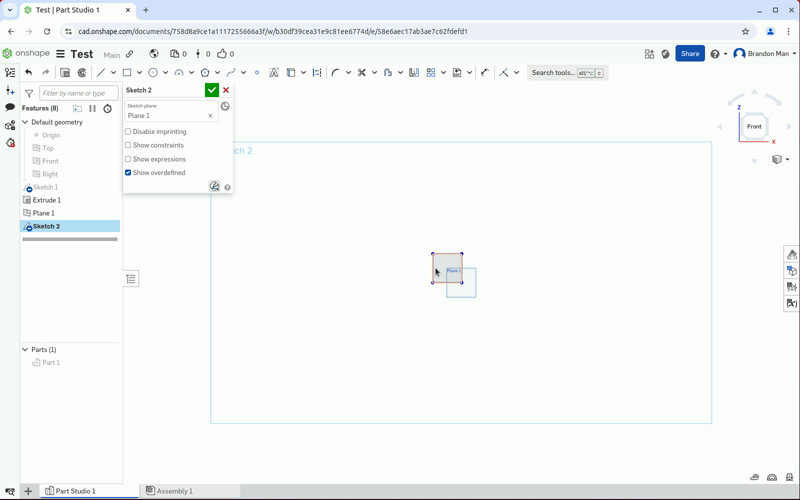
scroll(6)
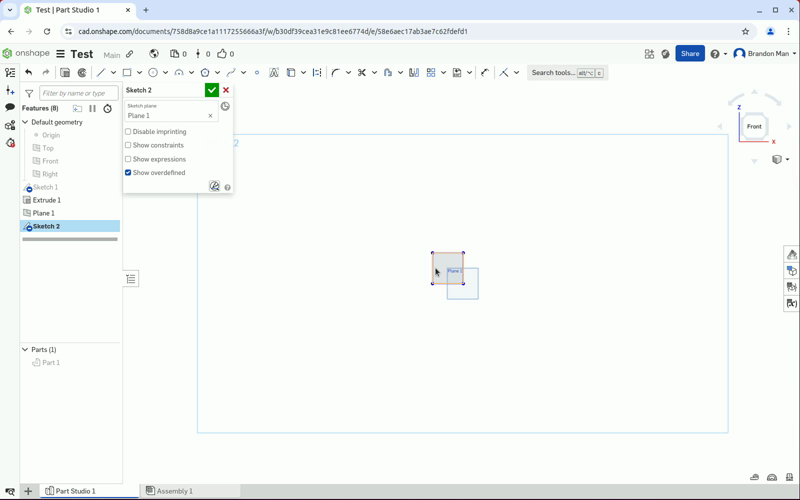
scroll(6)
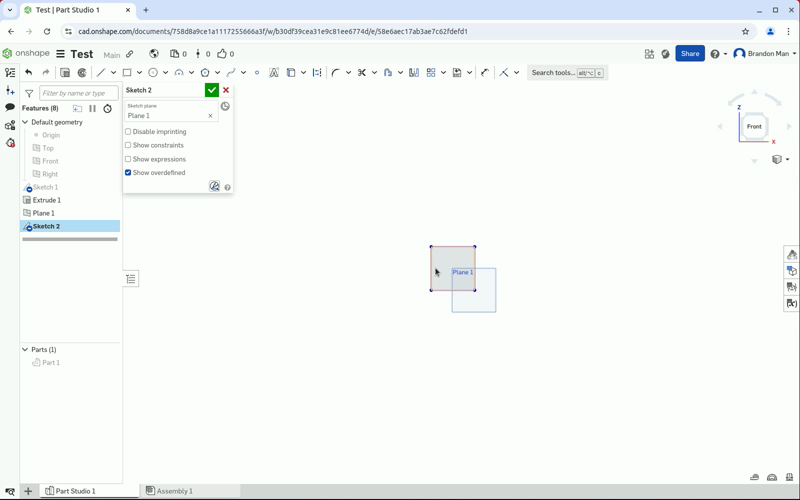
scroll(6)
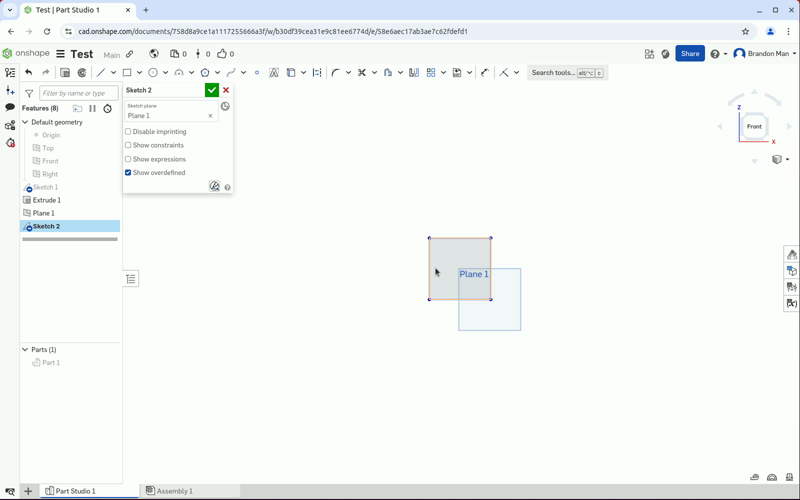
scroll(6)
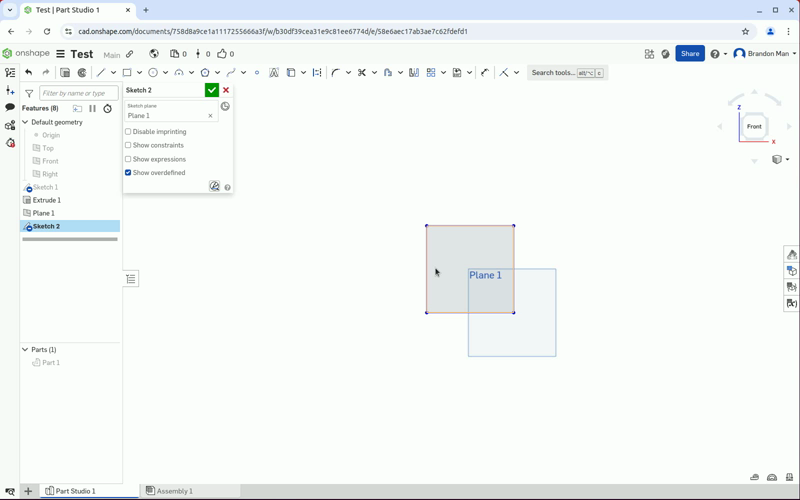
scroll(6)
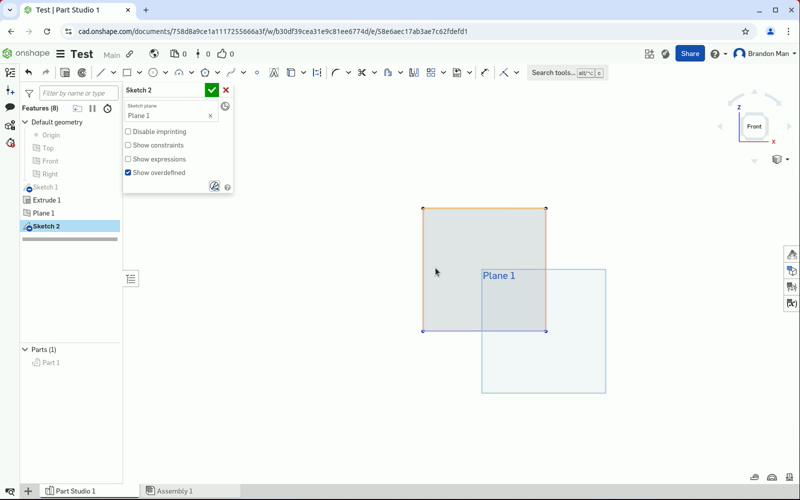
scroll(6)
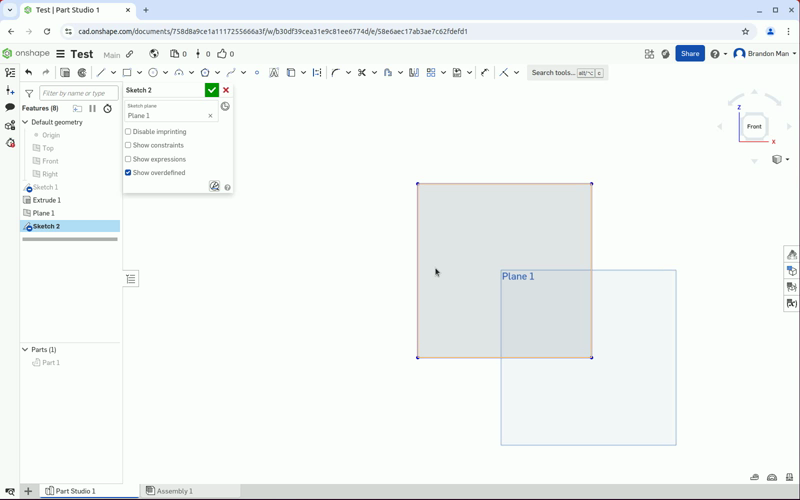
scroll(6)
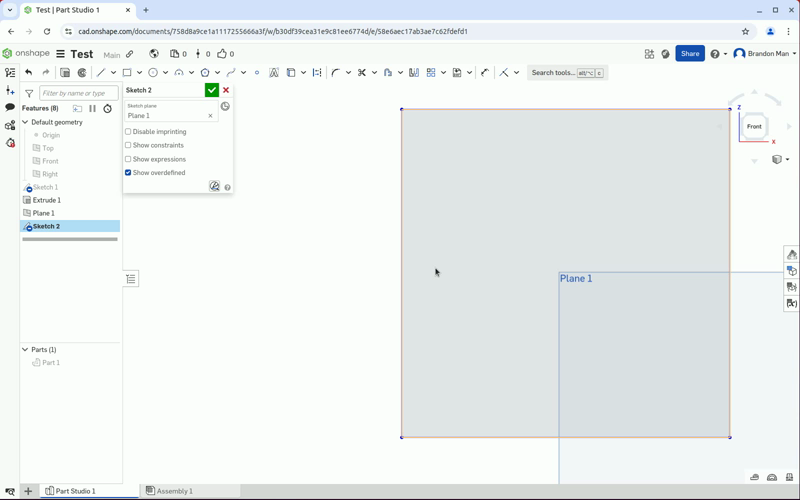
click(435, 267)
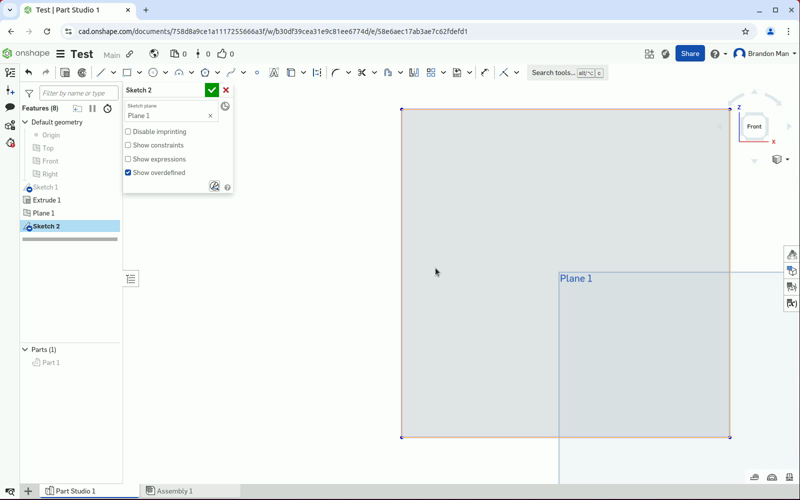
scroll(-6)
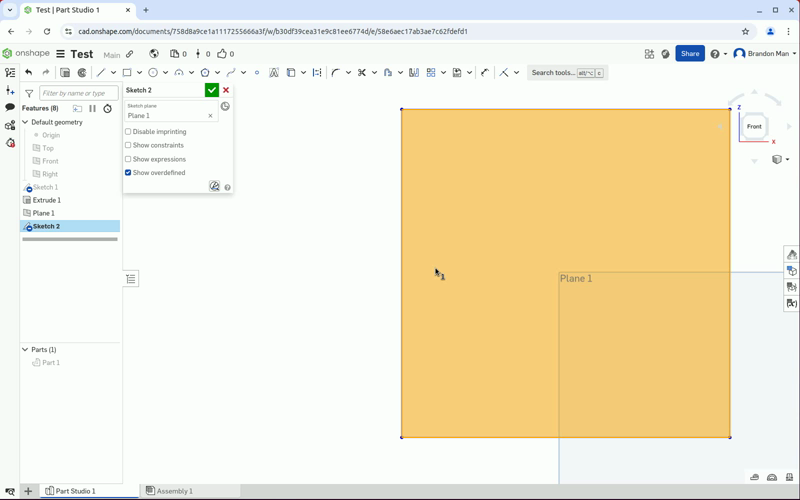
scroll(-6)
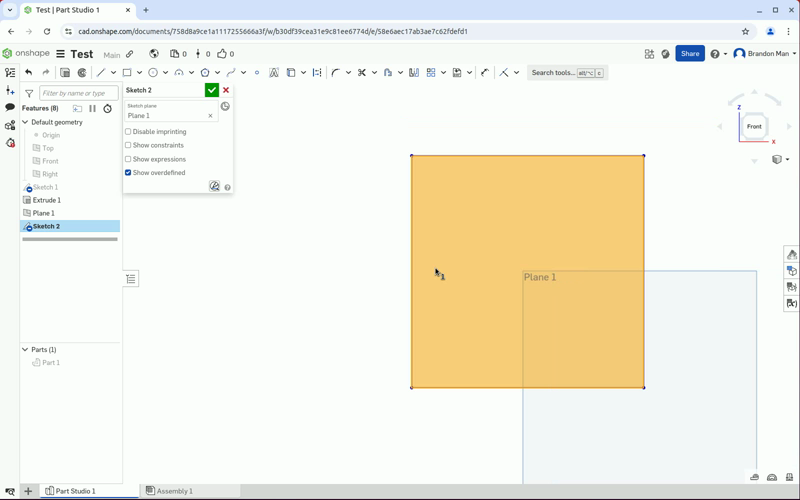
scroll(-6)
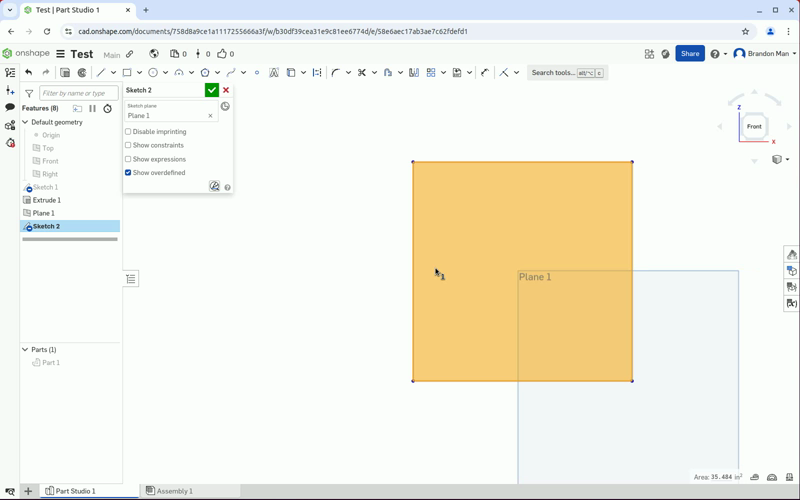
scroll(-6)
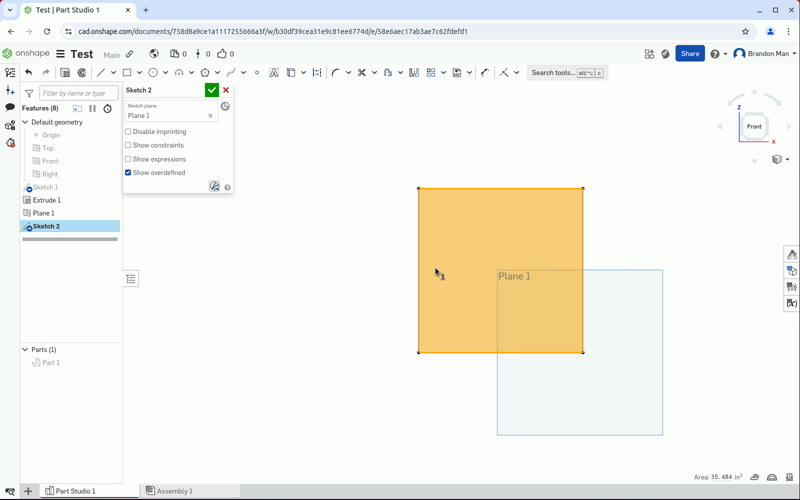
scroll(-6)
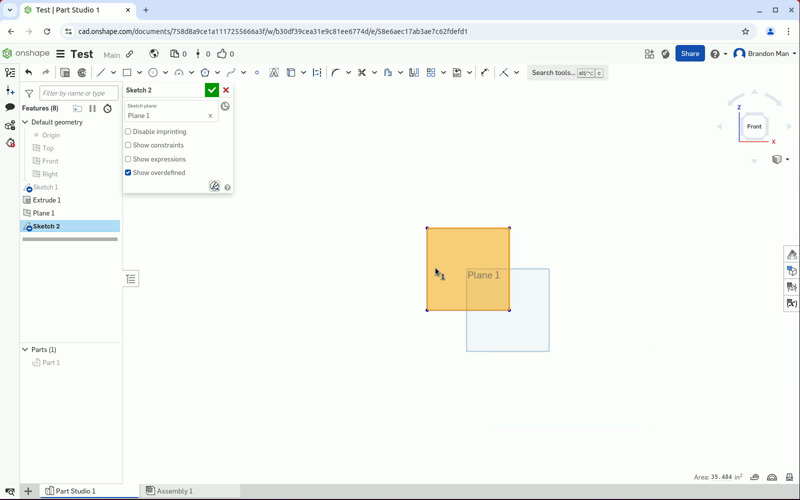
scroll(-6)
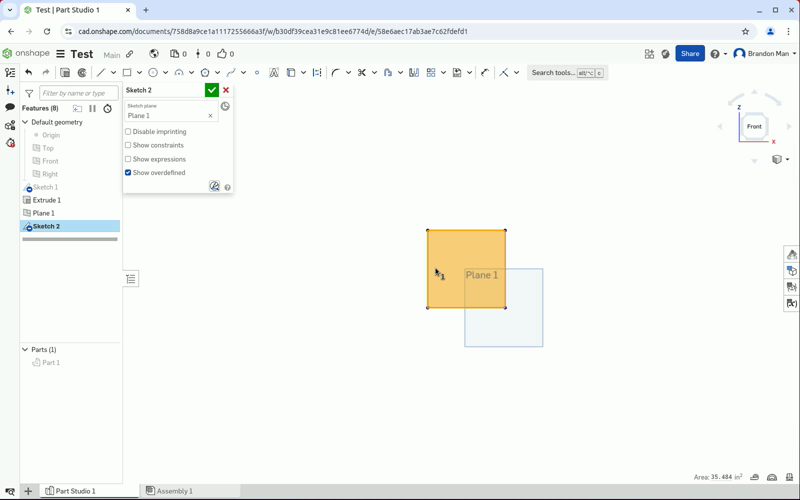
scroll(-6)
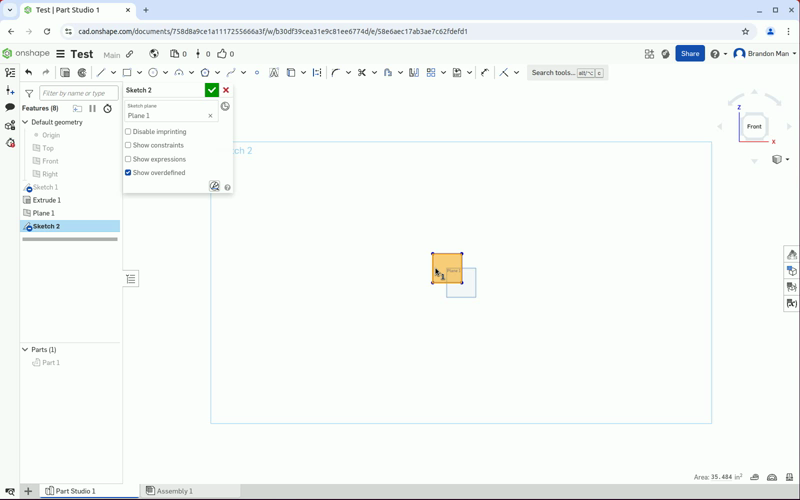
mouse_move(73, 352)
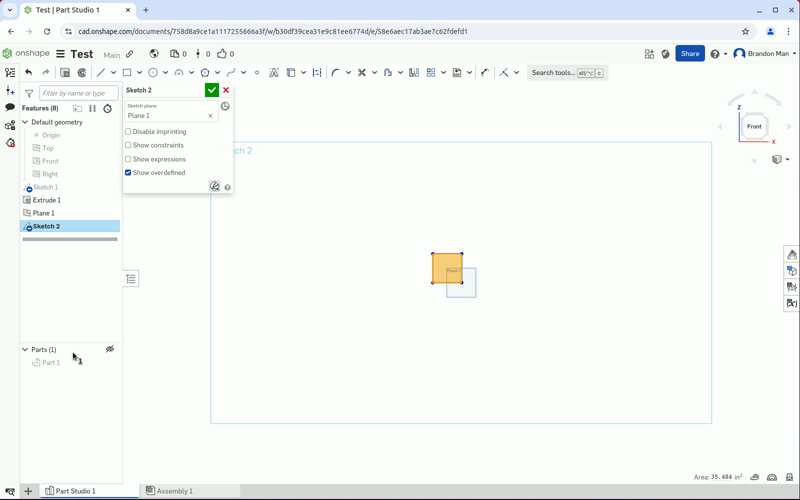
key(shift+y)
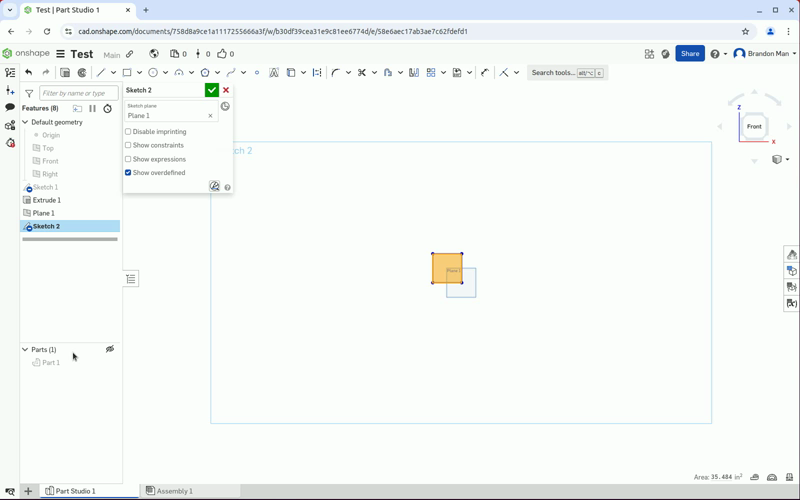
key(shift+e)
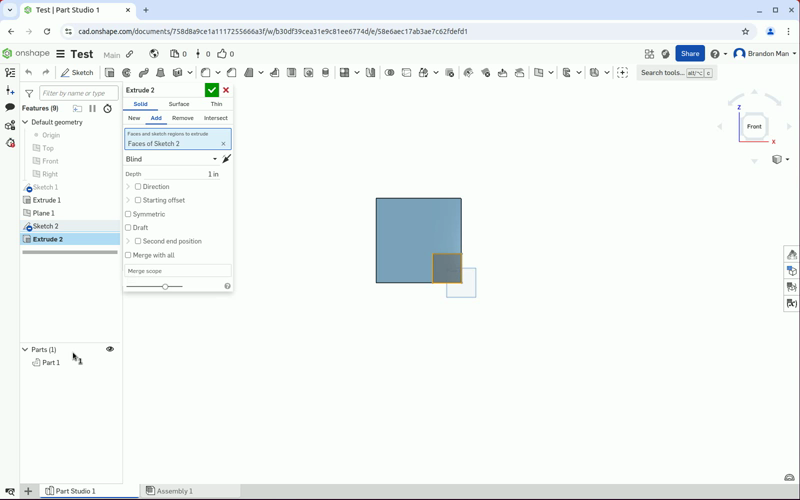
mouse_move(143, 106)
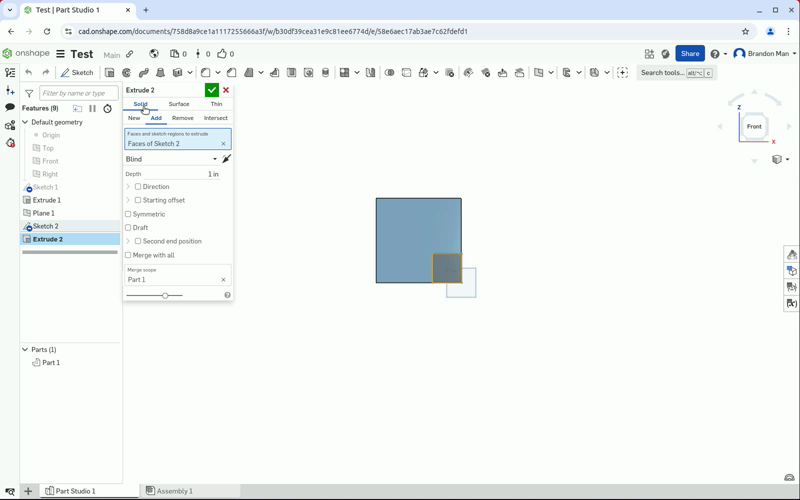
click(143, 106)
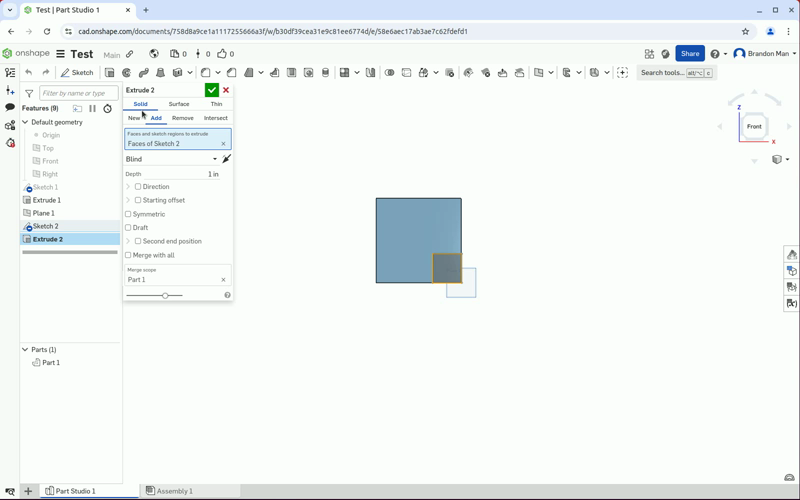
mouse_move(137, 120)
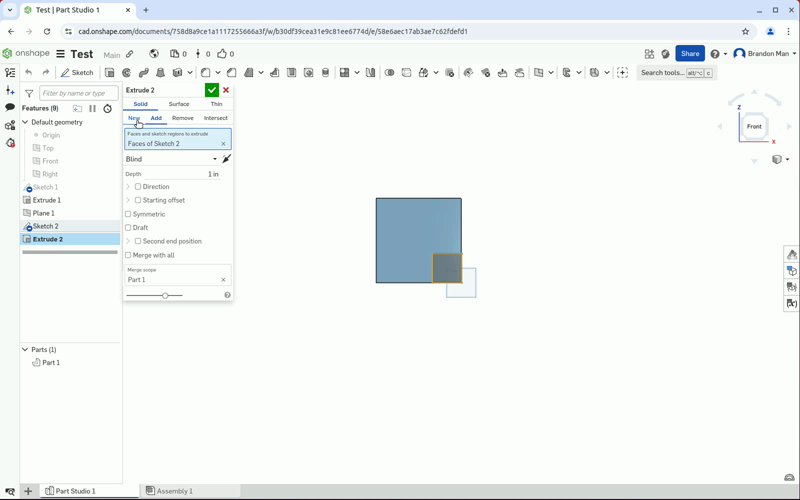
click(137, 120)
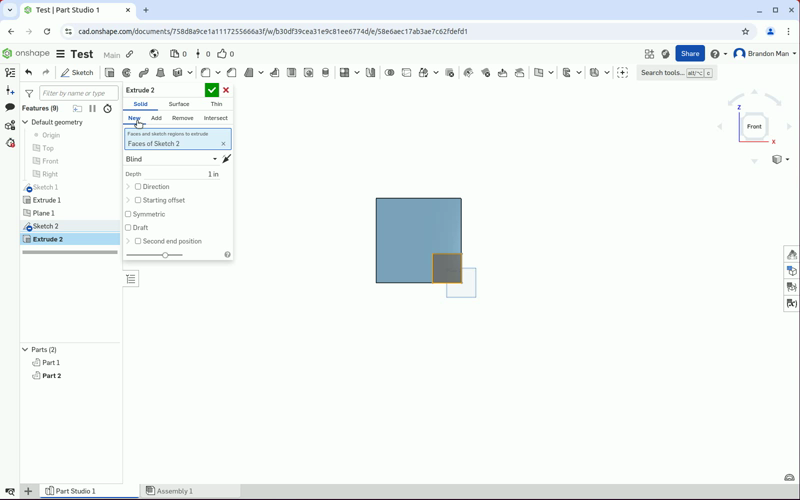
key(tab, 4)
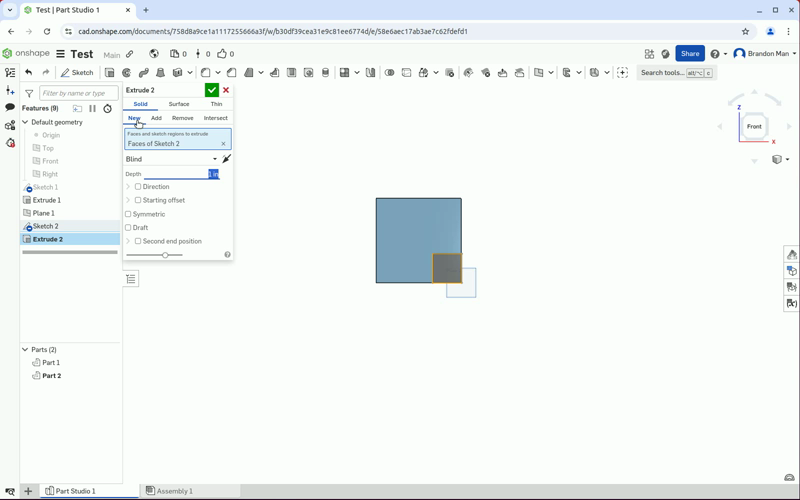
text(11.554)
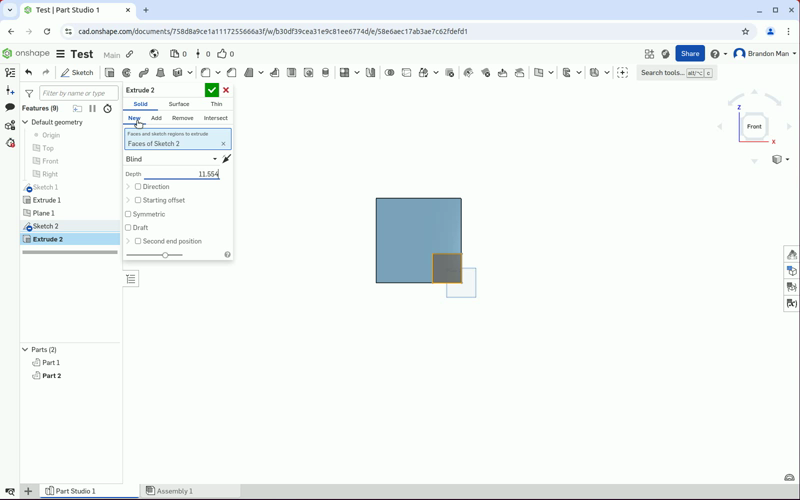
key(enter)
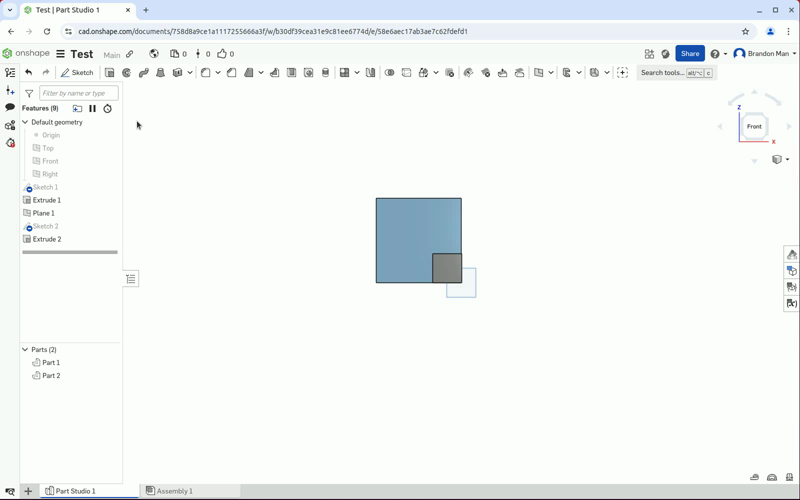
key(shift+h)
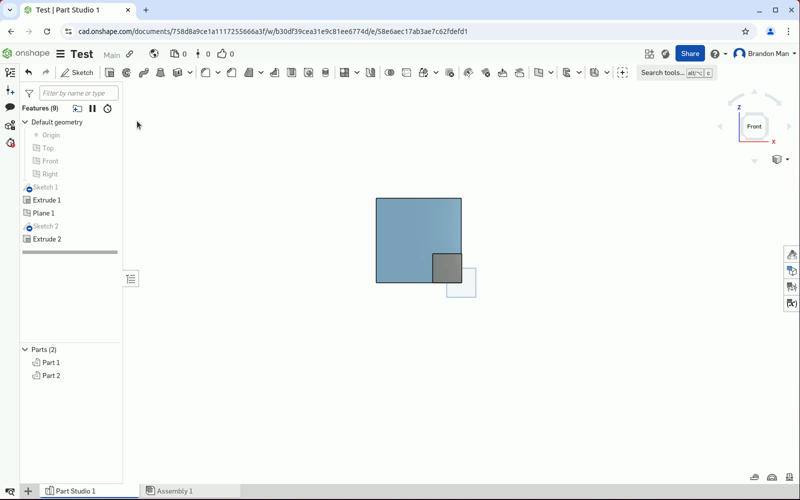
key(shift+h)
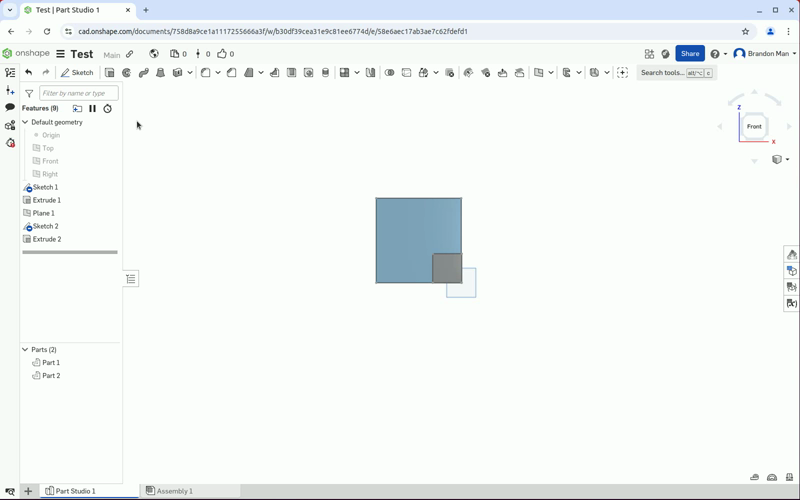
key(shift+7)
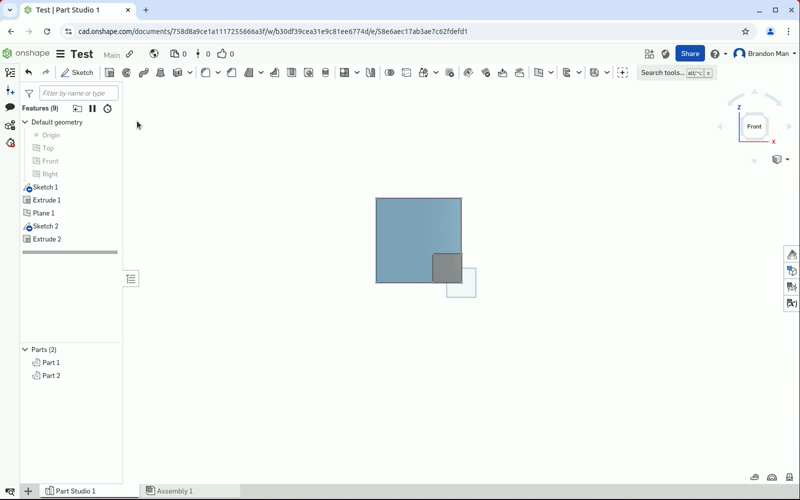
key(left, 2)
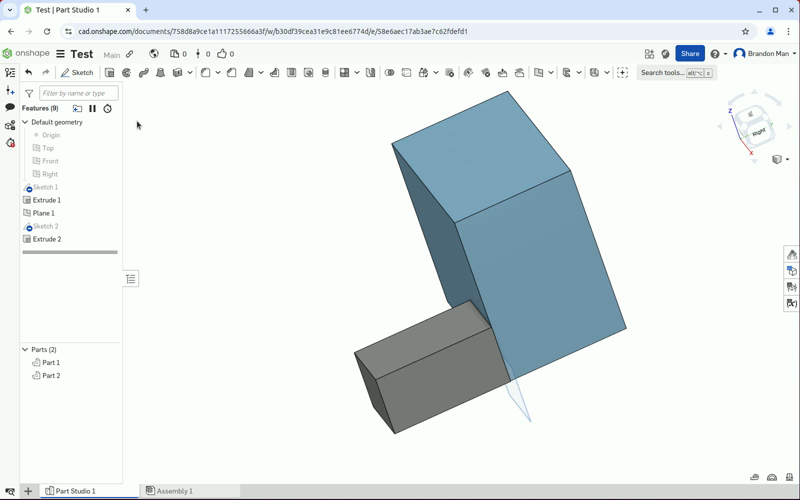
key(down, 2)
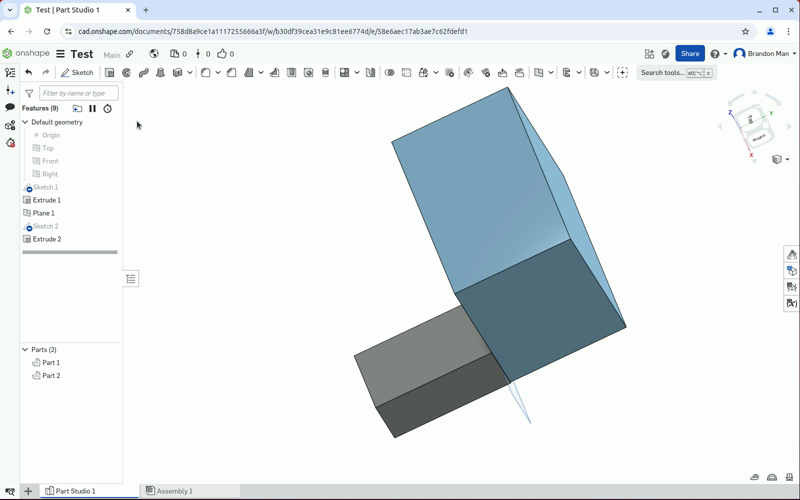
key(up, 2)
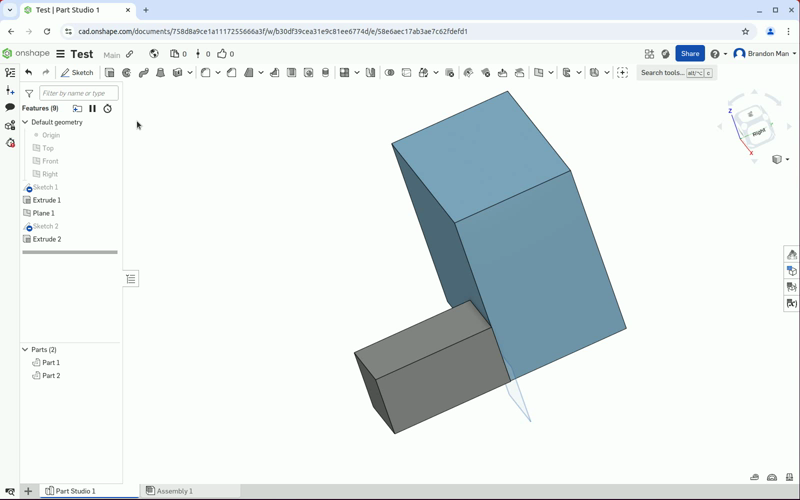
key(right, 2)
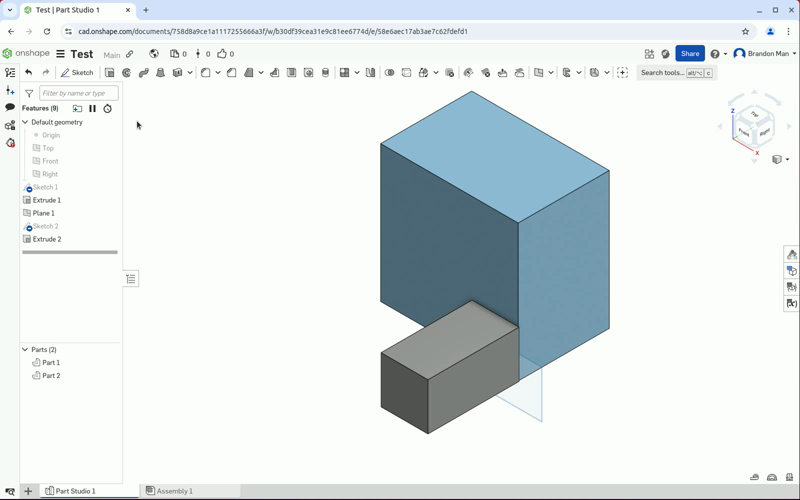
mouse_move(73, 189)
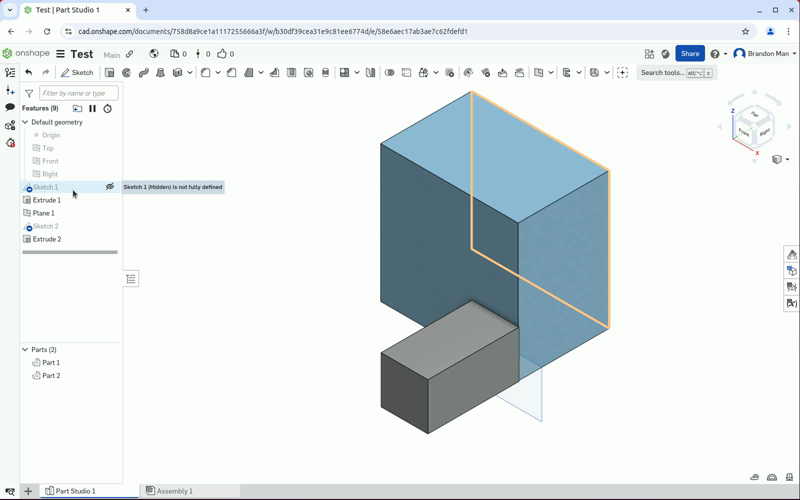
click(73, 189)